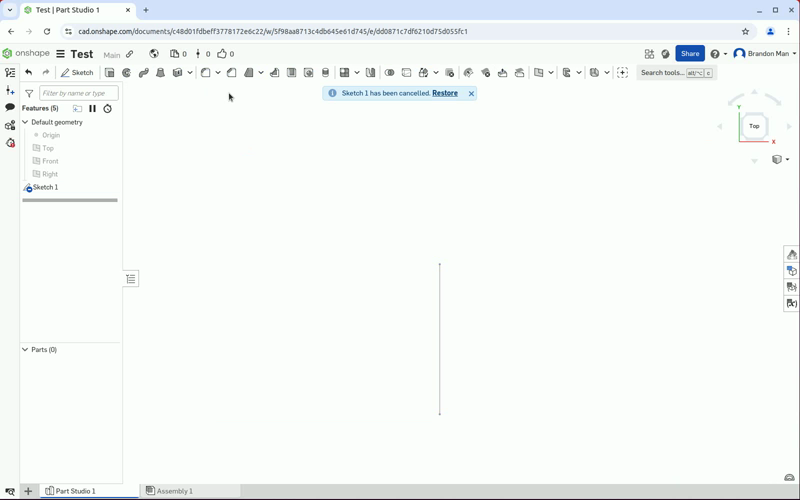
key(shift+h)
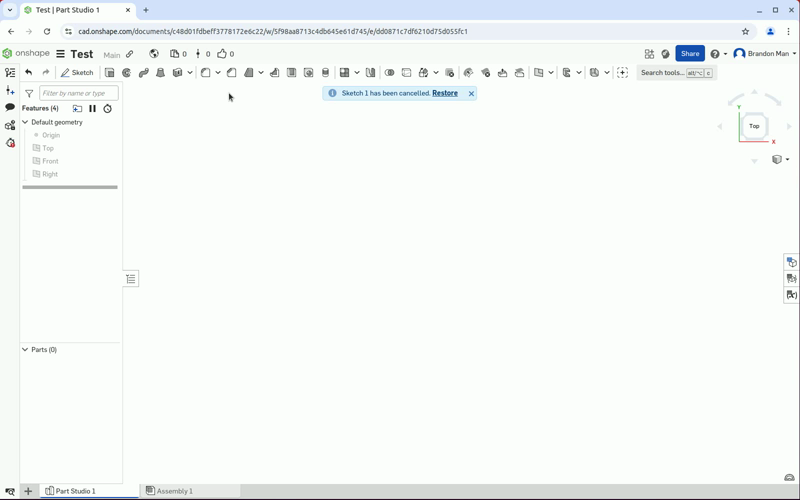
mouse_move(73, 352)
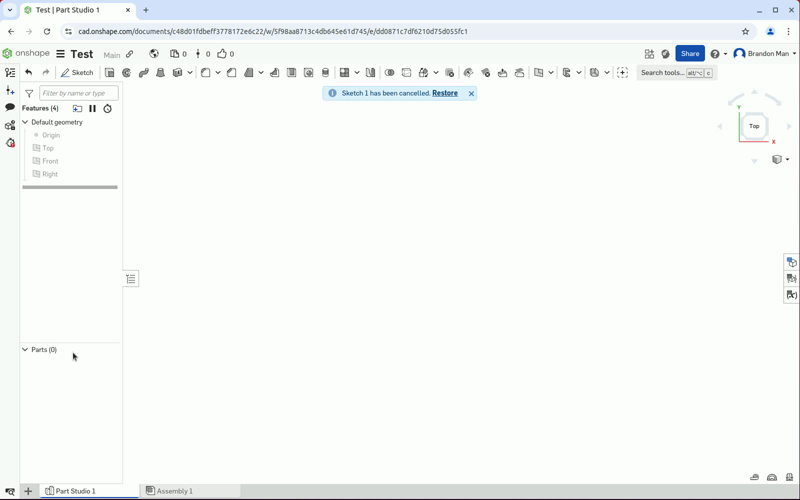
key(y)
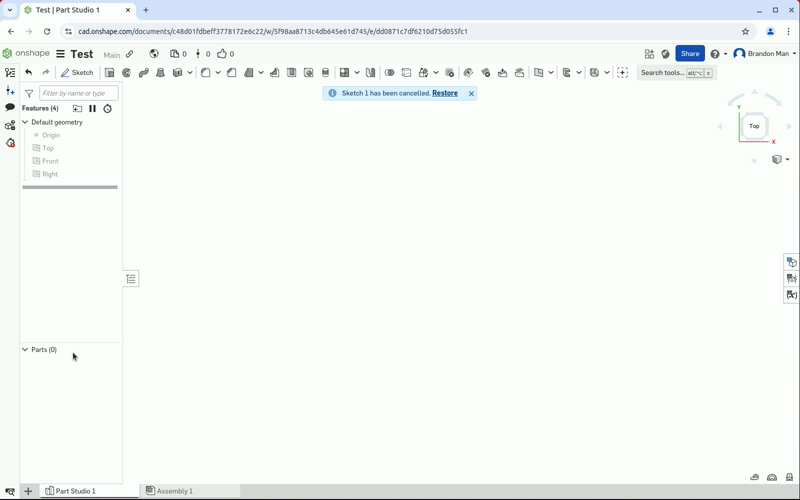
key(shift+p)
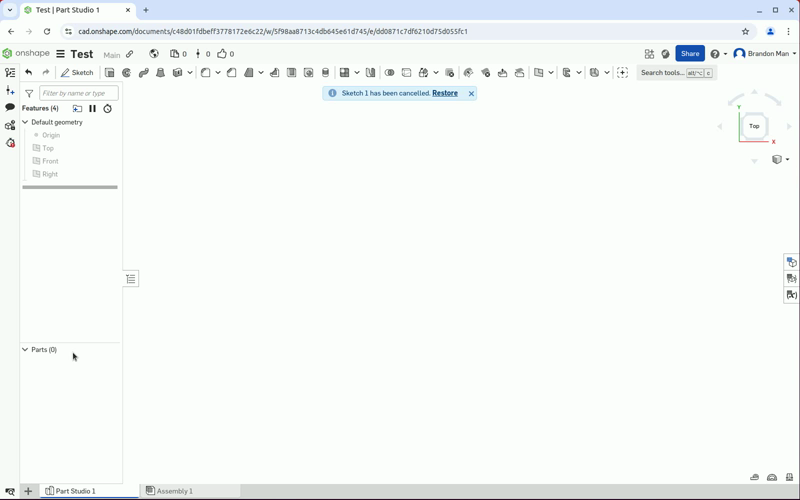
key(space)
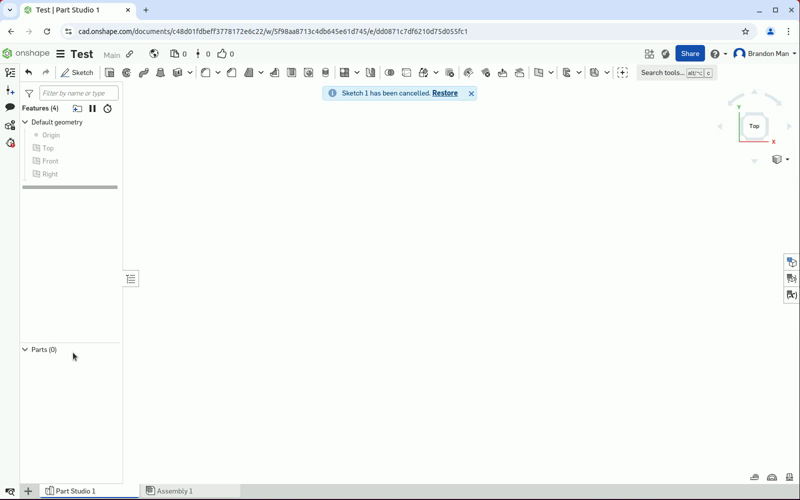
key_down(shift)
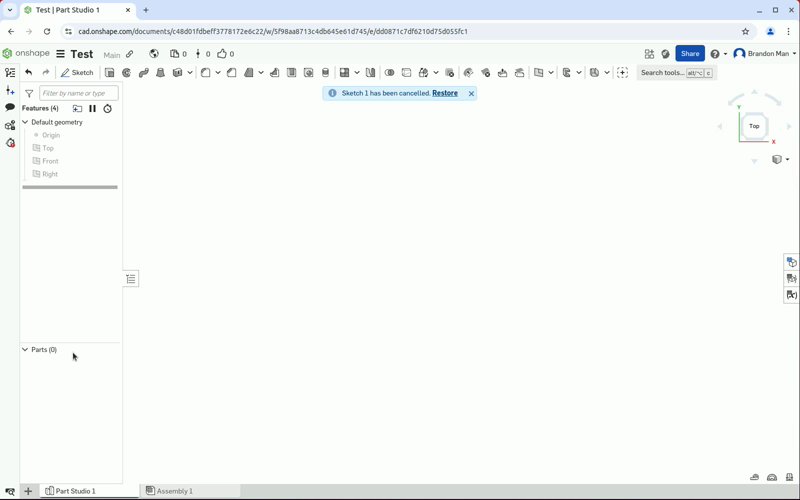
key(up)
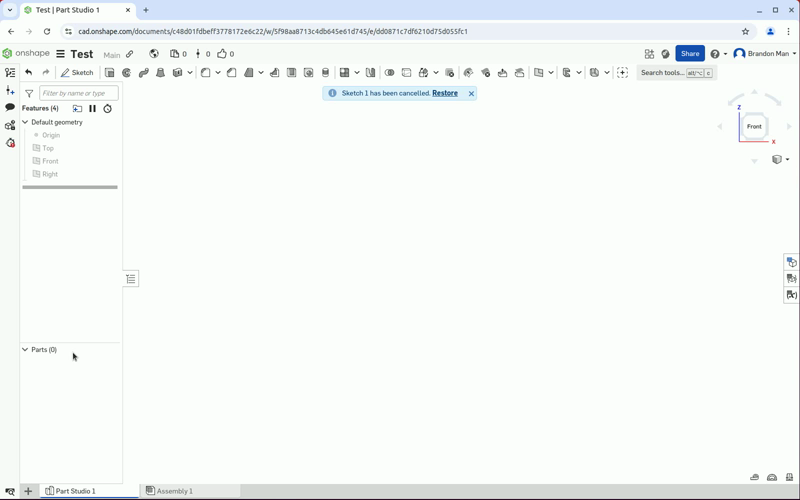
key_up(shift)
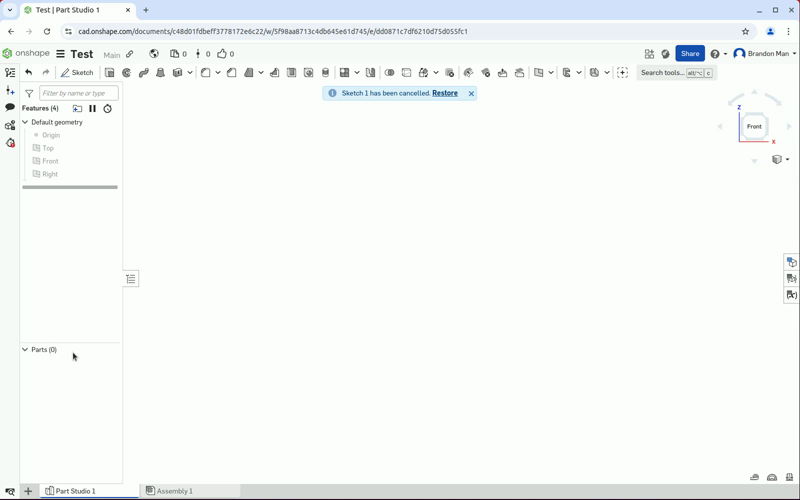
mouse_move(73, 352)
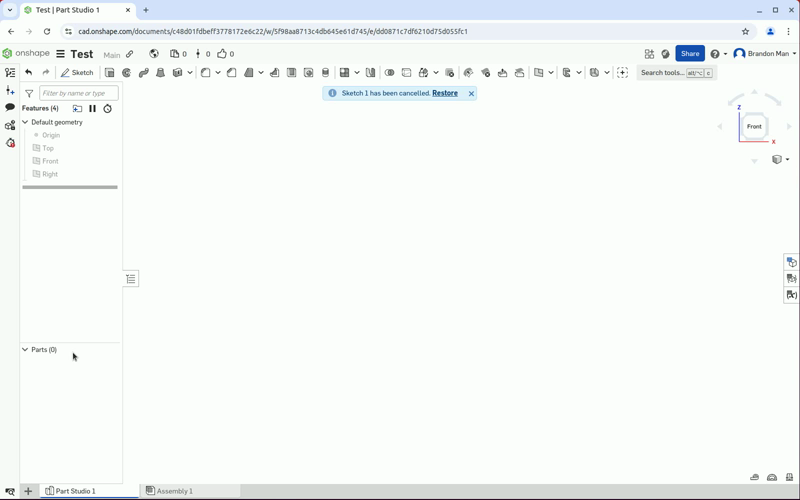
key(shift+y)
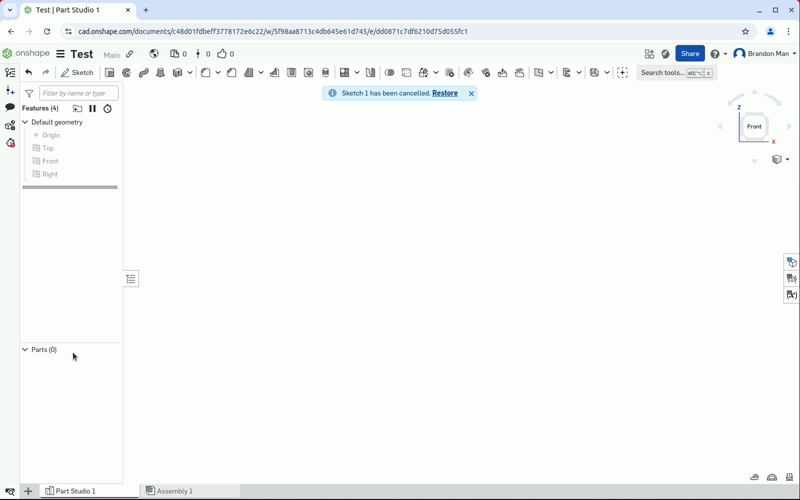
key(shift+s)
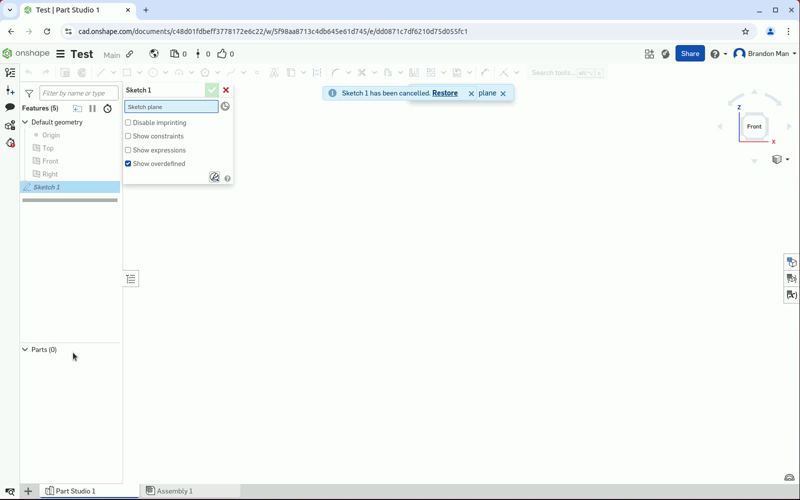
mouse_move(73, 163)
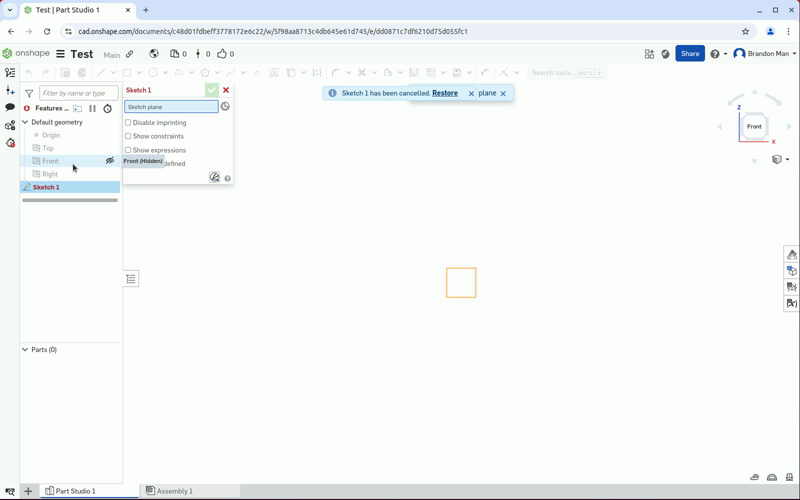
click(73, 163)
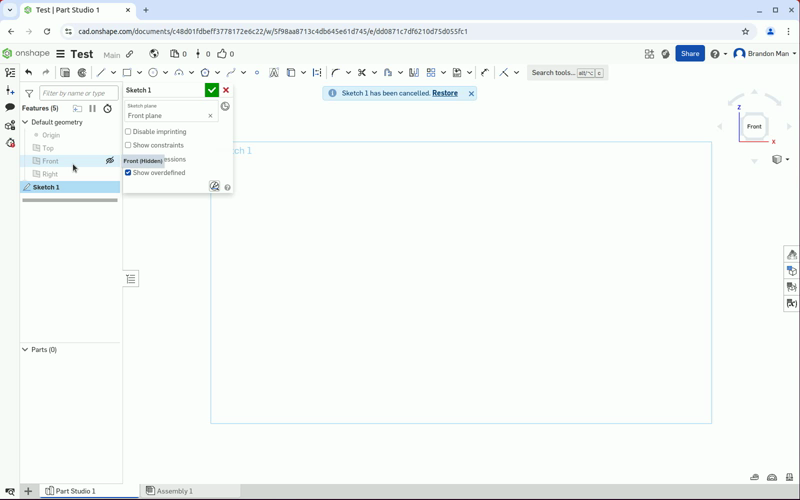
mouse_move(73, 352)
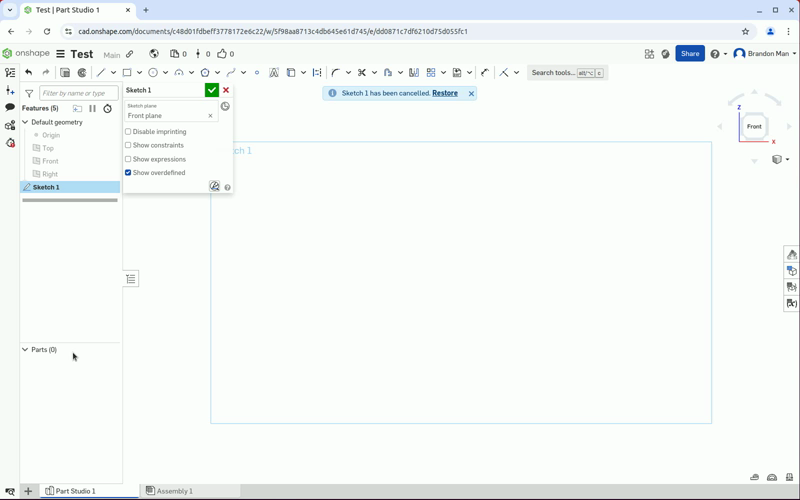
key(y)
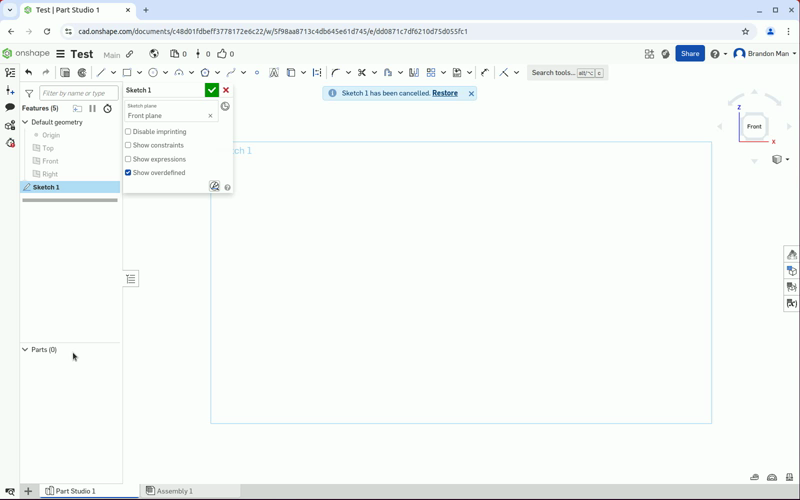
key(l)
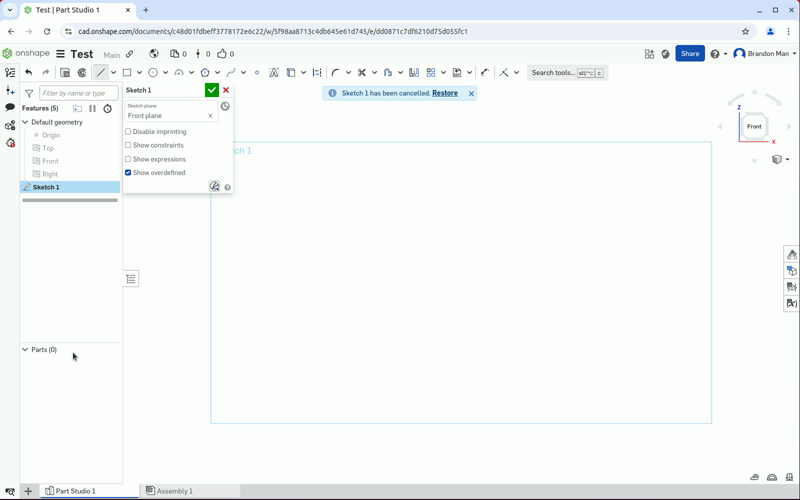
key_down(shift)
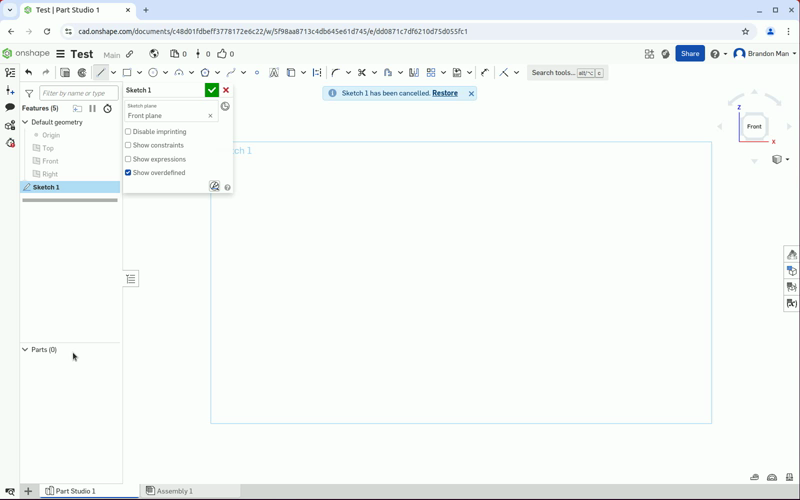
mouse_move(348, 282)
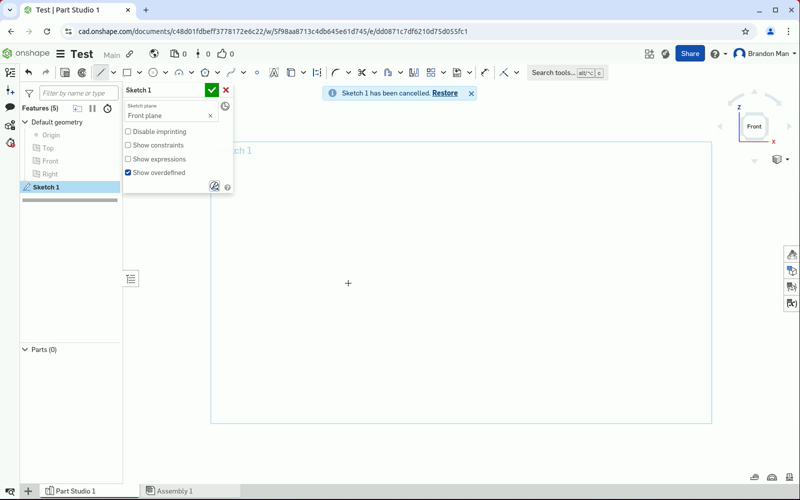
click(348, 282)
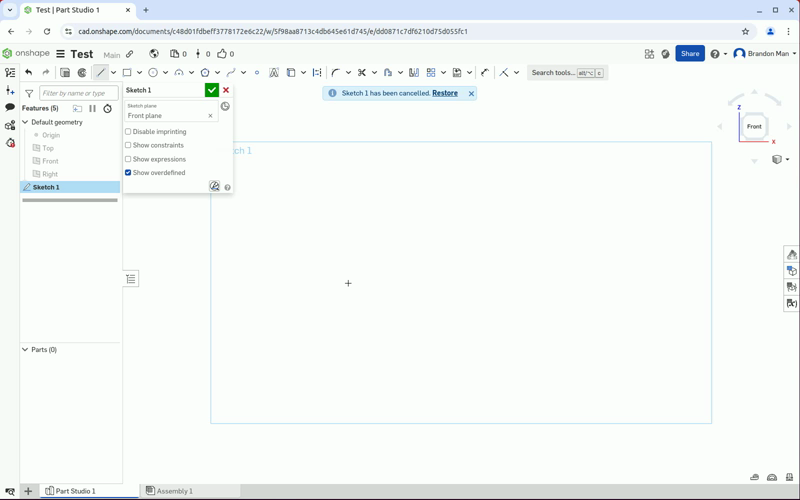
key_up(shift)
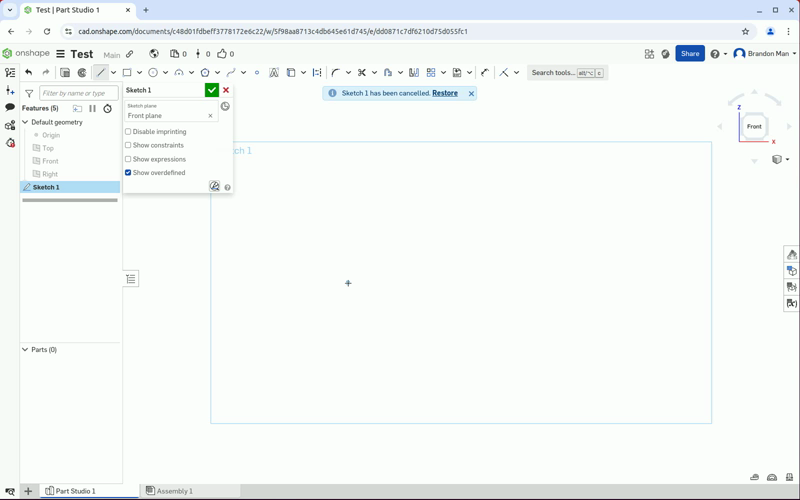
key_down(shift)
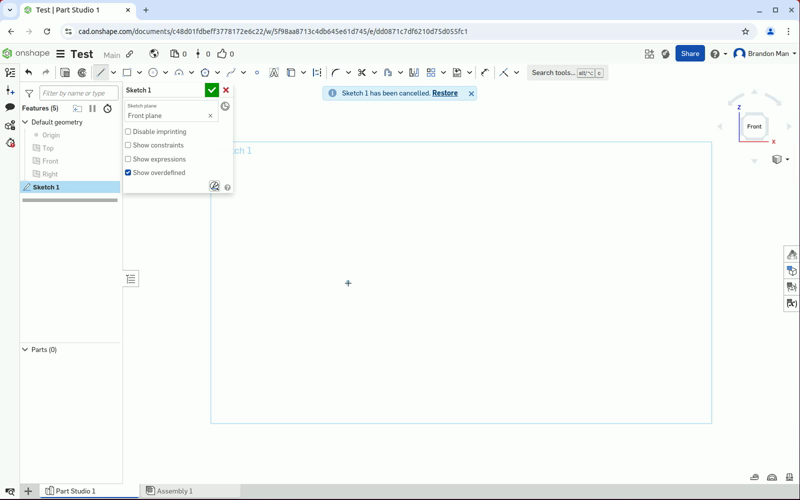
mouse_move(460, 282)
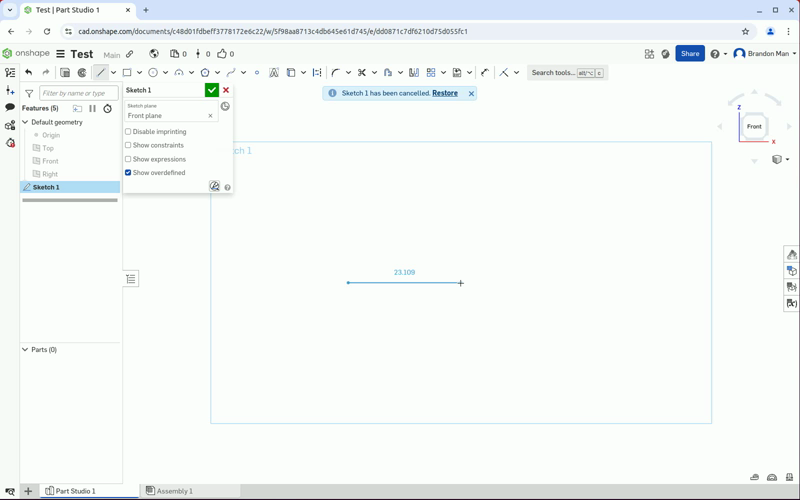
click(460, 282)
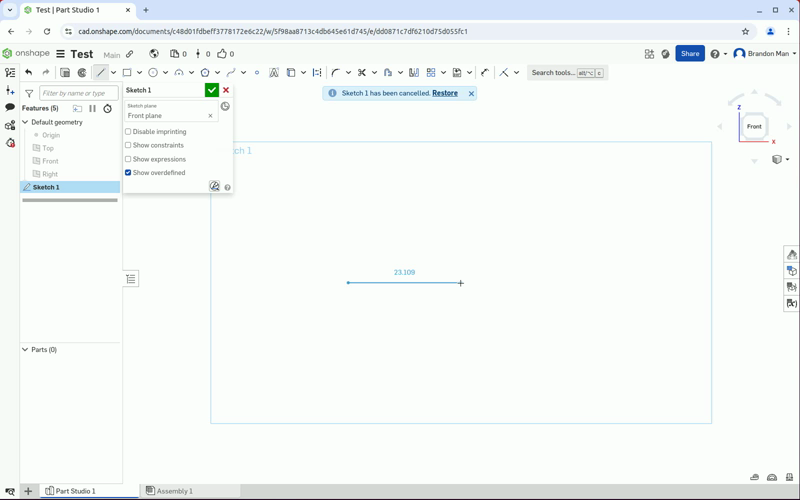
key_up(shift)
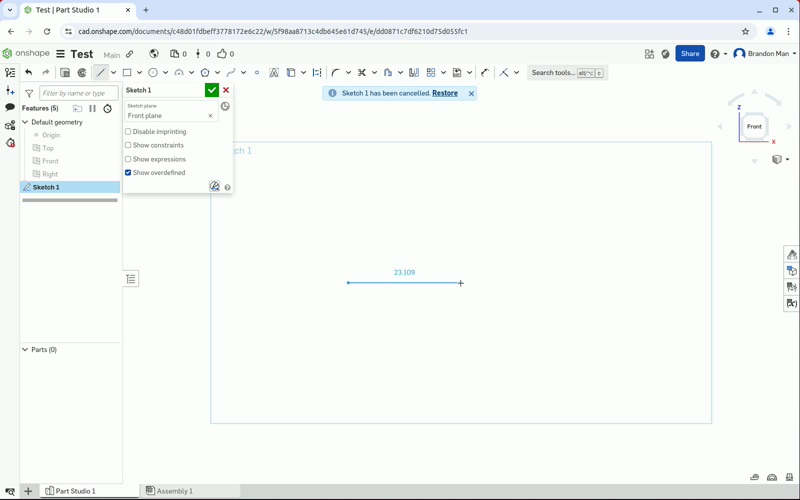
key_down(shift)
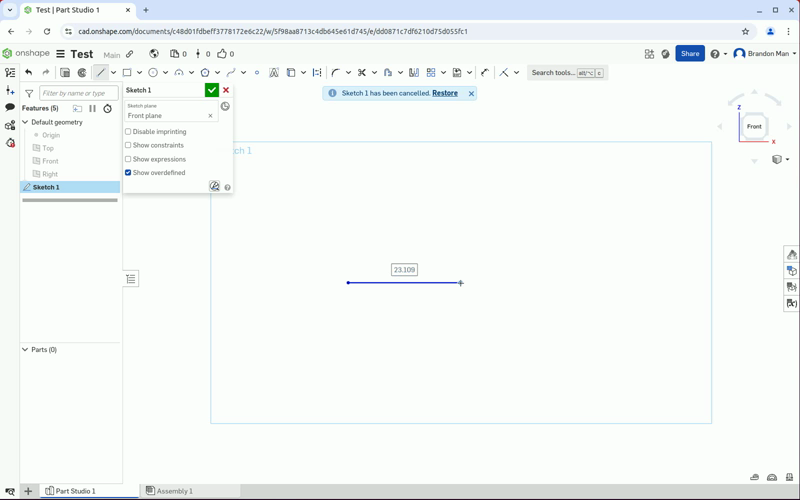
mouse_move(460, 170)
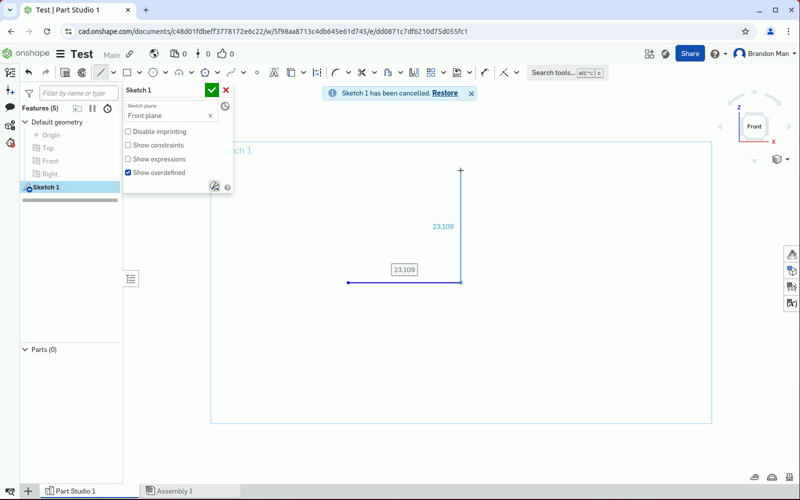
click(460, 170)
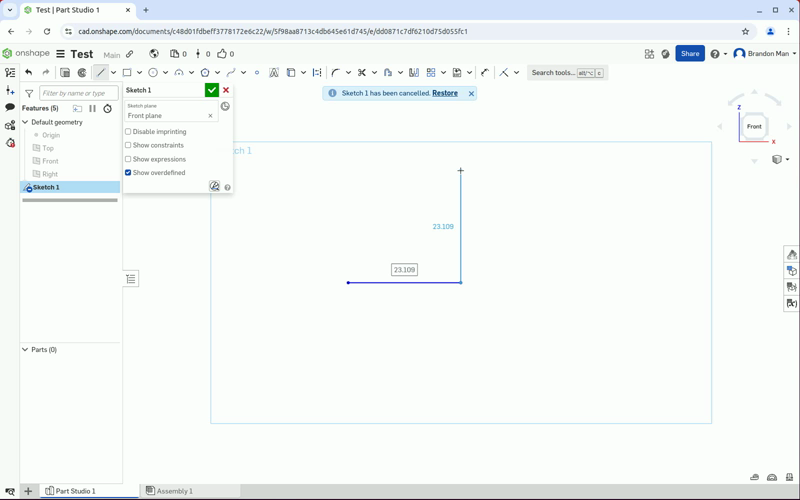
key_up(shift)
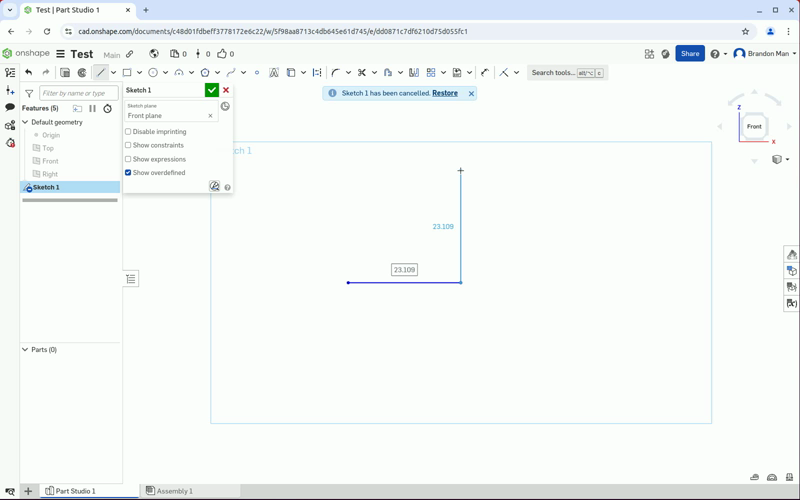
key_down(shift)
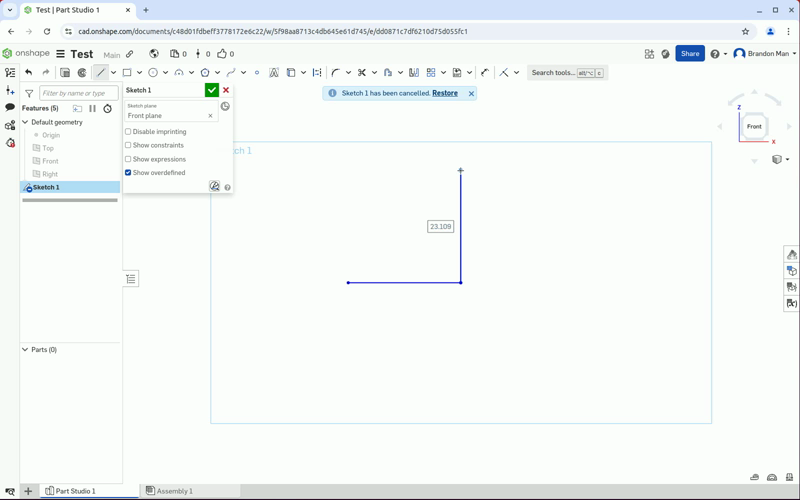
mouse_move(348, 170)
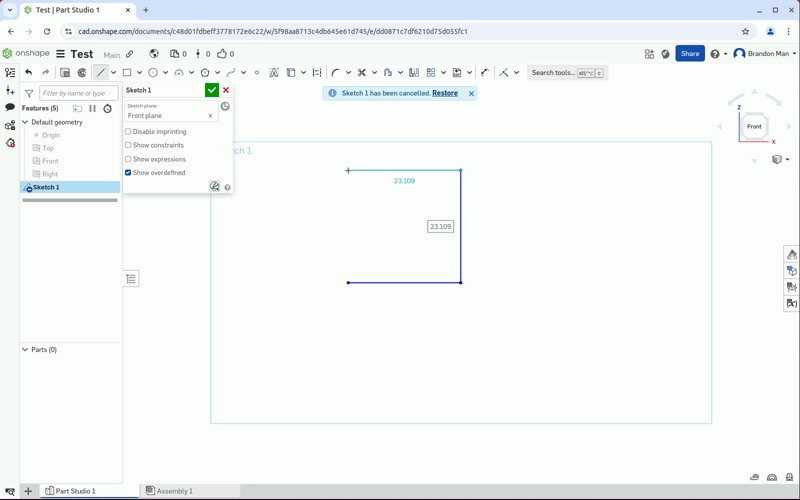
click(348, 170)
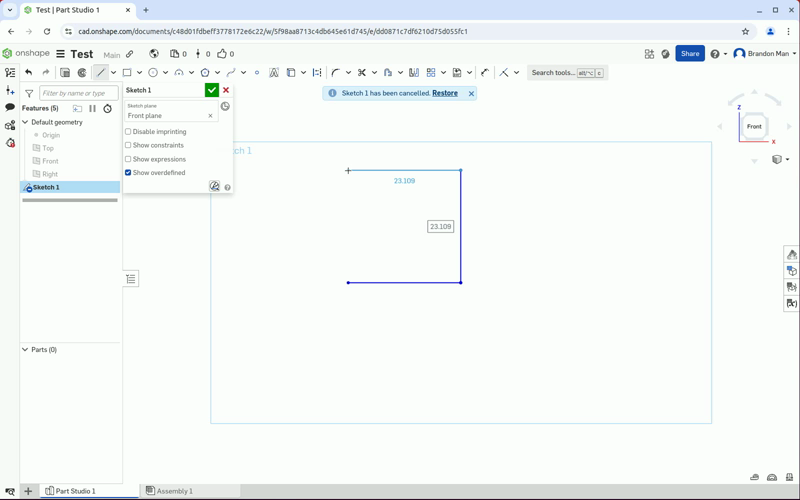
key_up(shift)
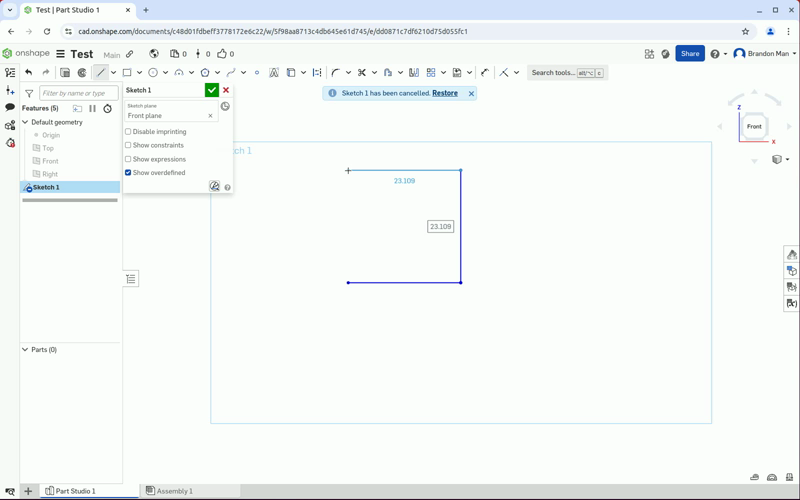
key_down(shift)
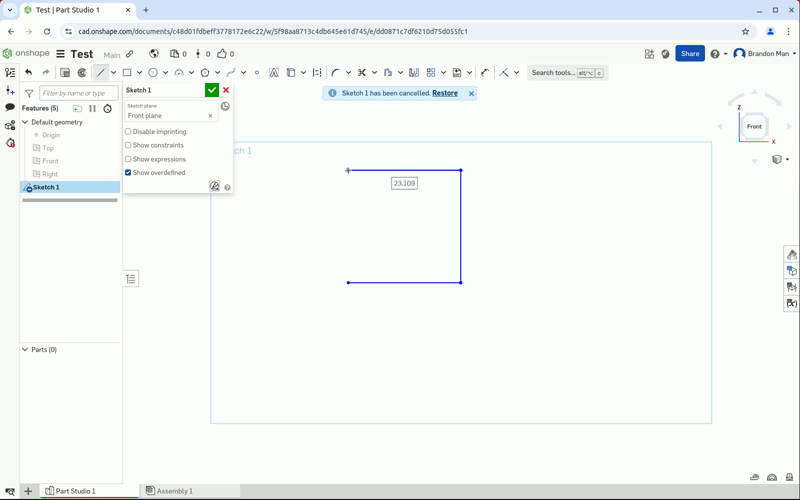
mouse_move(348, 282)
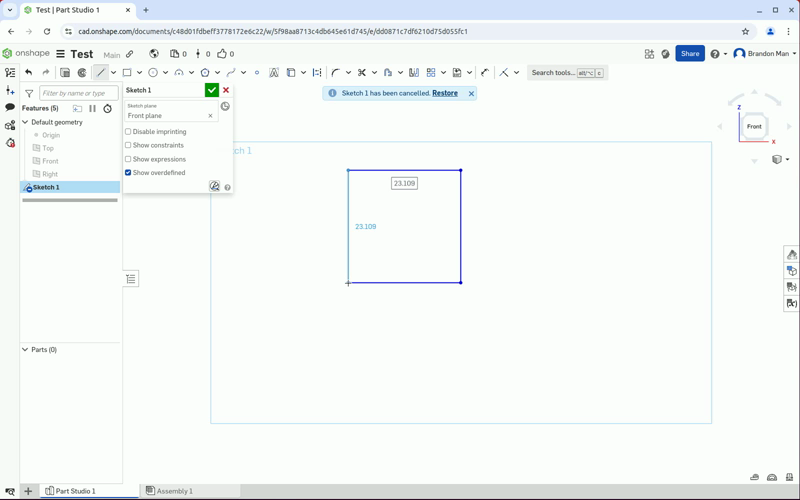
key_up(shift)
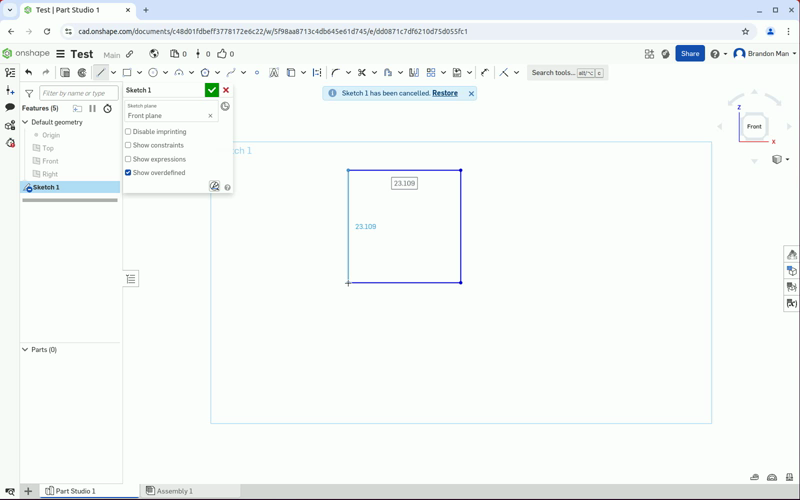
click(348, 282)
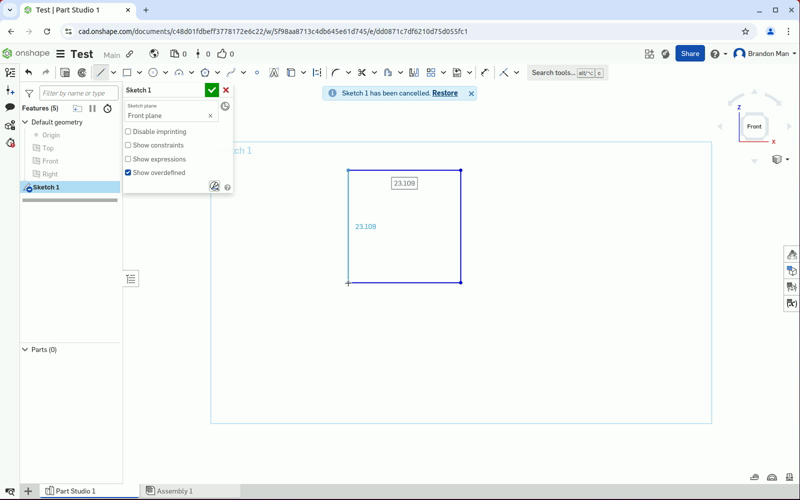
key(esc)
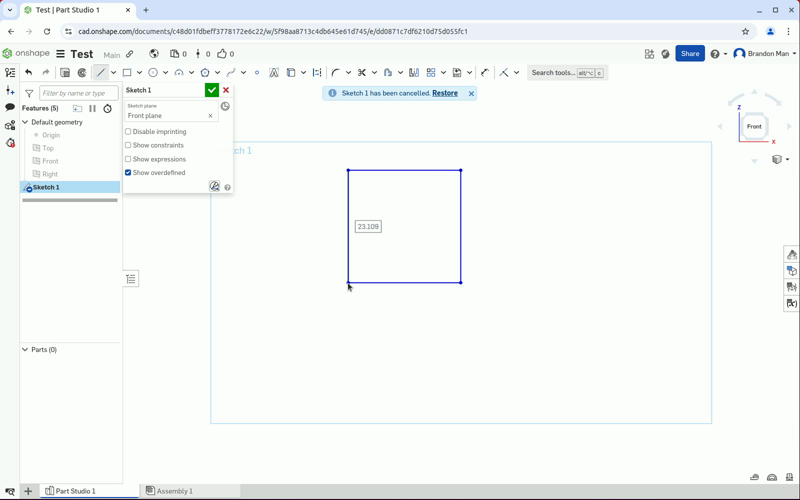
mouse_move(425, 204)
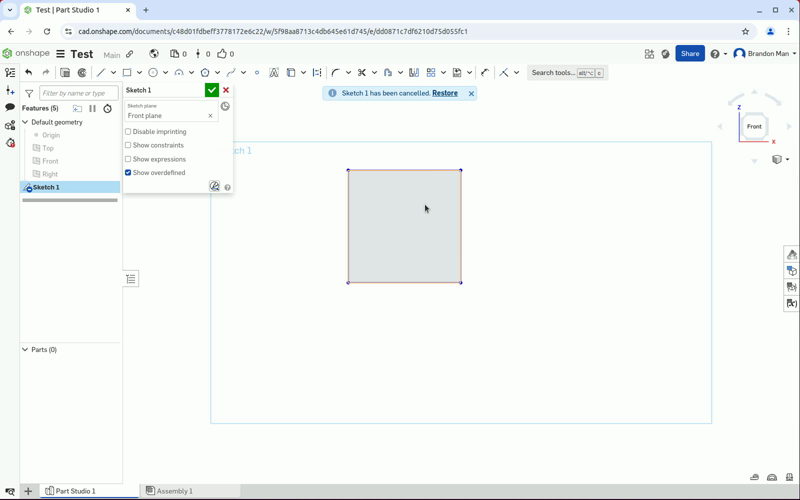
click(425, 204)
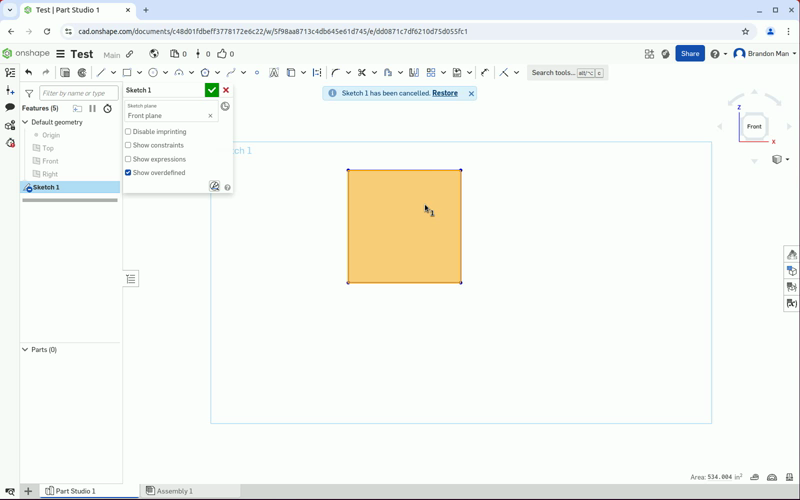
mouse_move(73, 352)
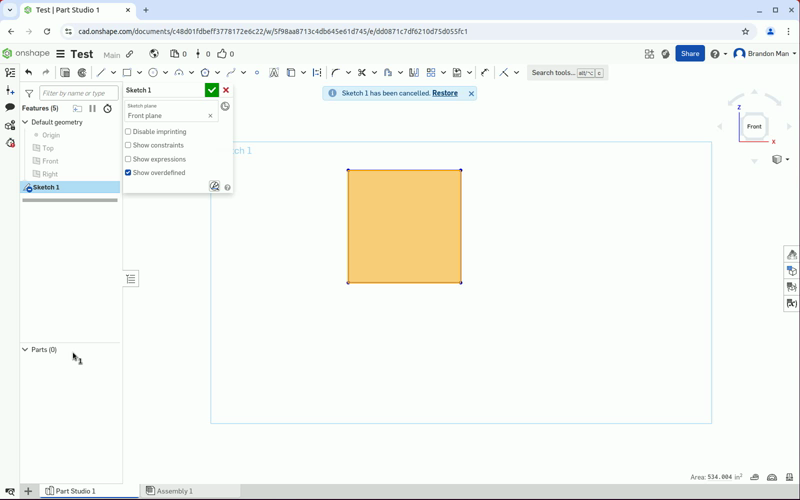
key(shift+y)
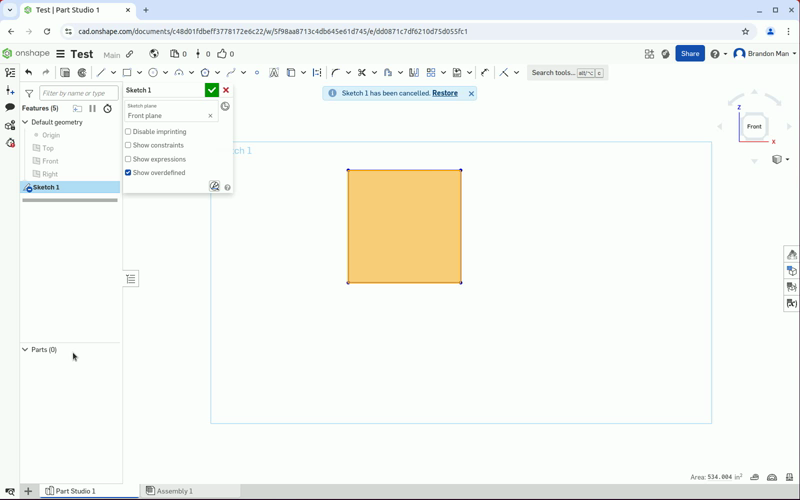
key(shift+e)
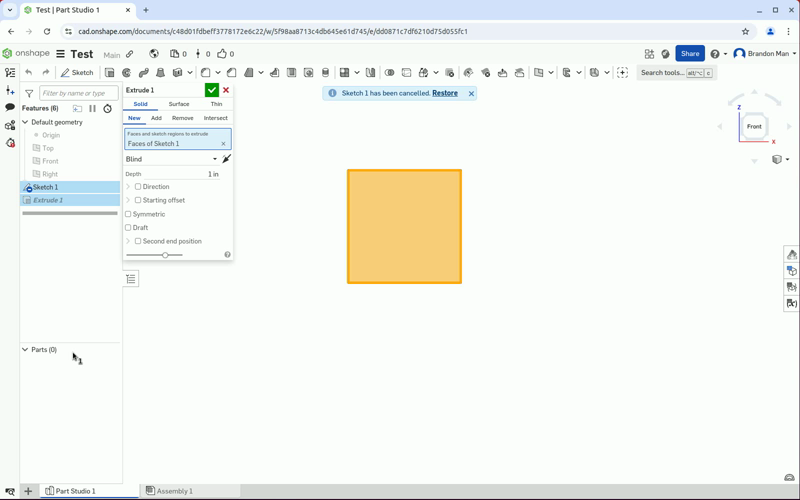
mouse_move(143, 106)
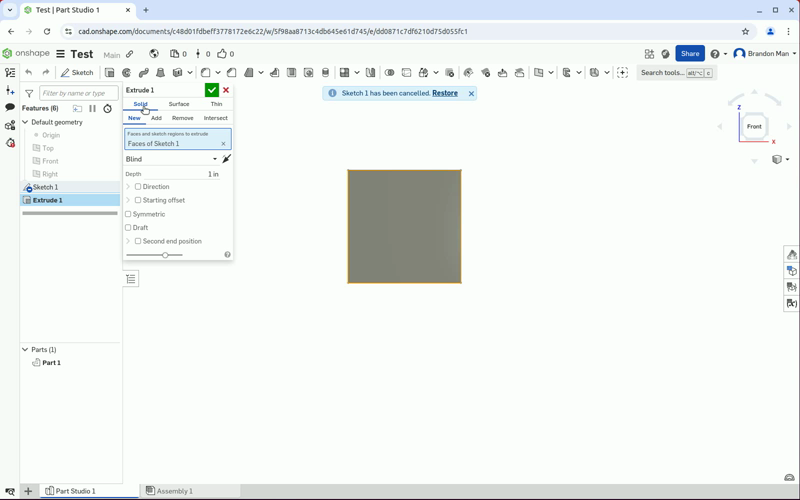
click(143, 106)
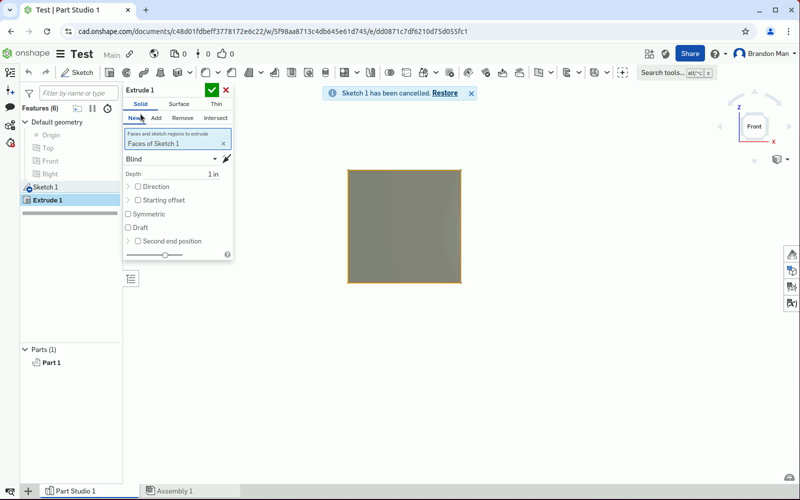
mouse_move(137, 120)
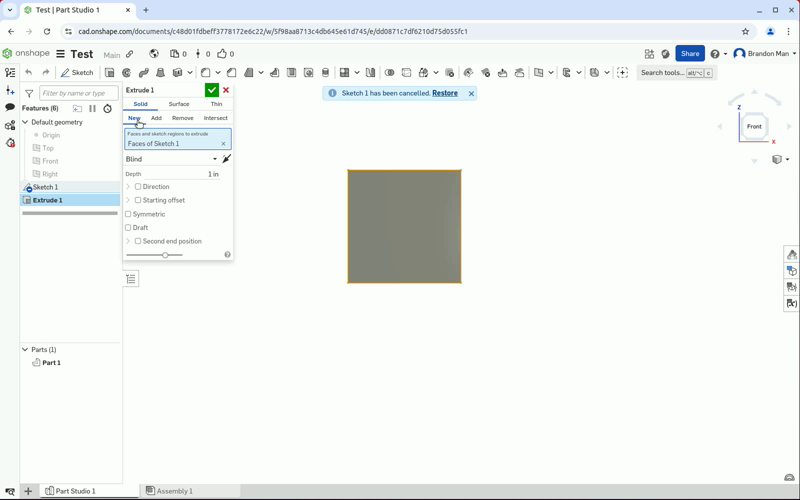
click(137, 120)
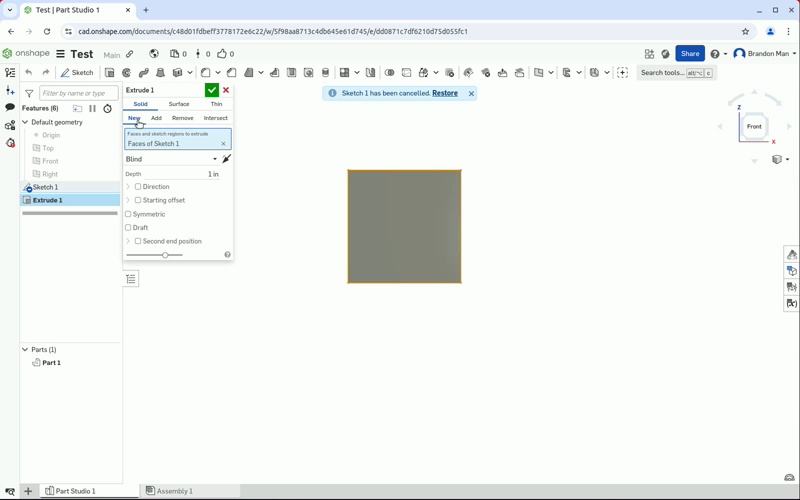
key(tab, 4)
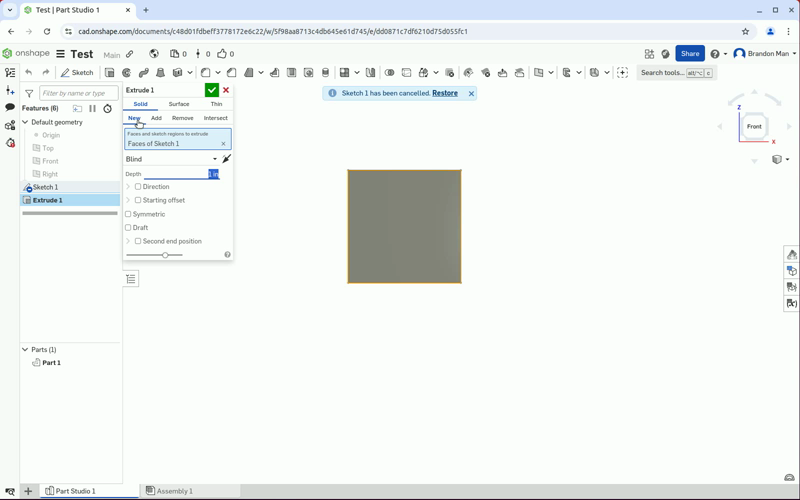
text(23.108)
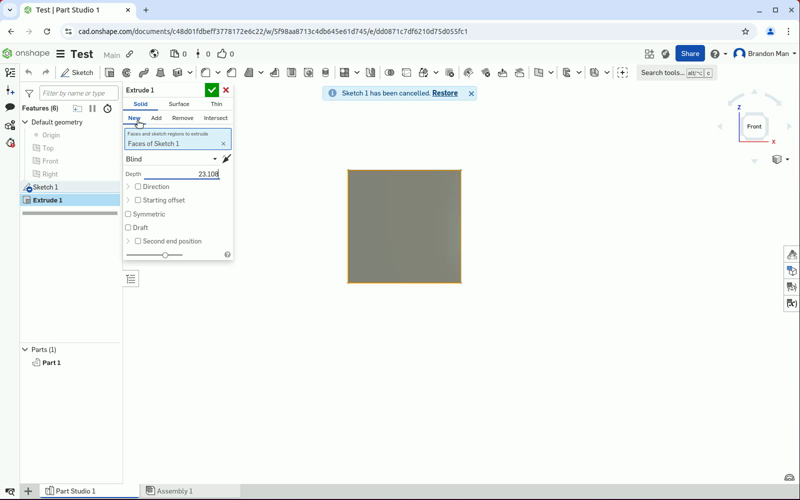
key(enter)
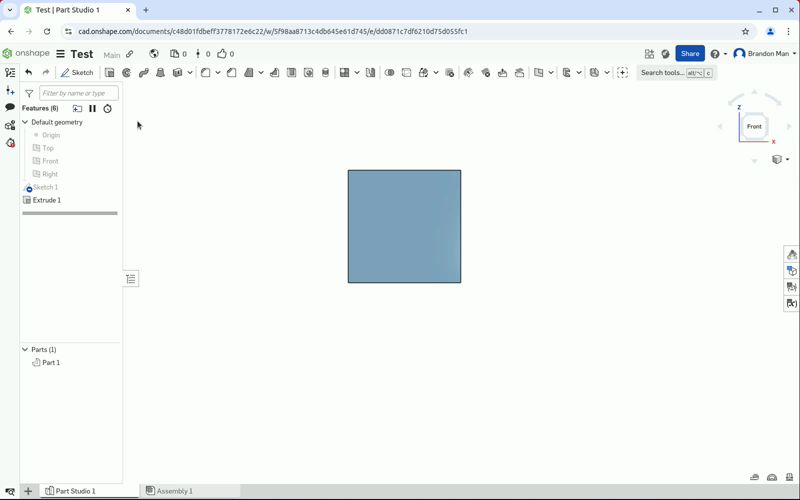
key(shift+h)
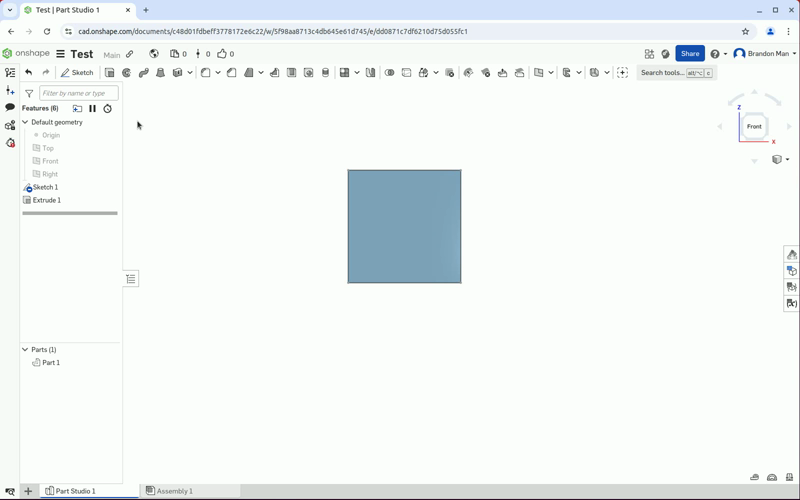
key(shift+h)
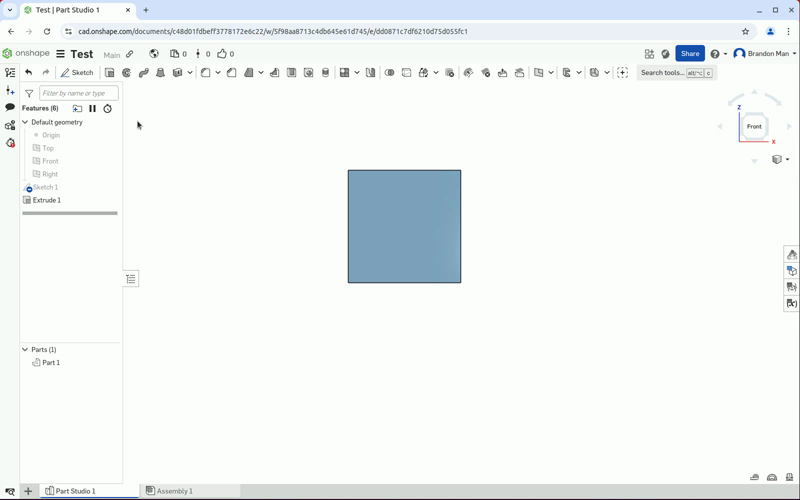
mouse_move(73, 189)
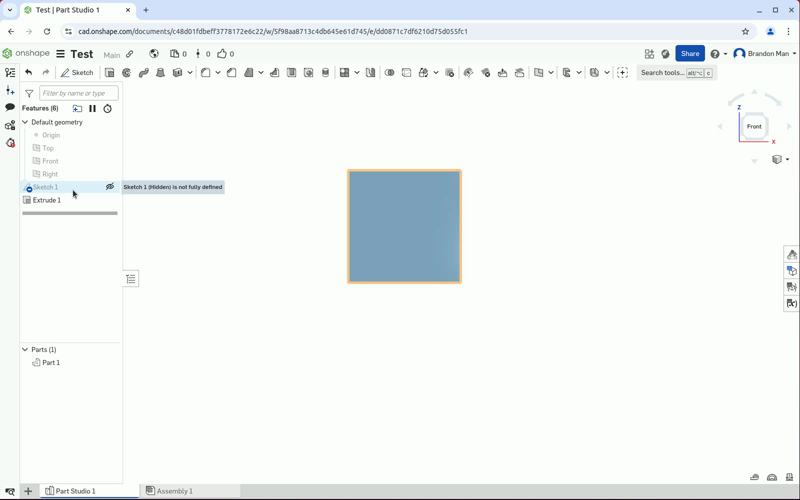
click(73, 189)
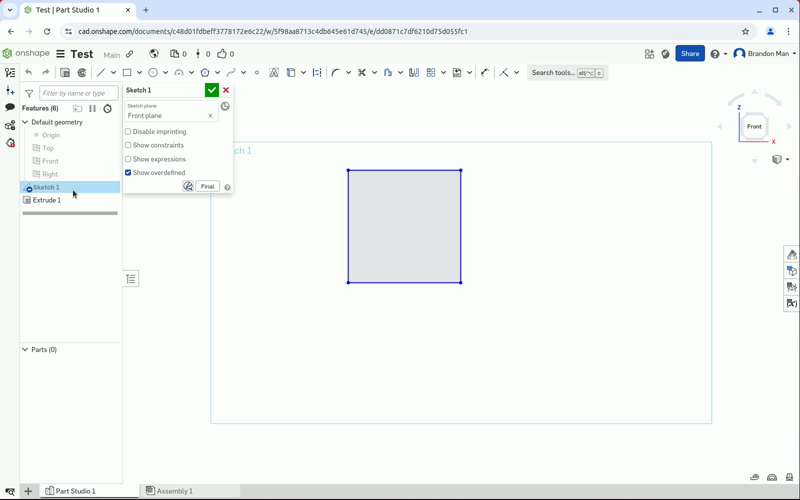
mouse_move(229, 92)
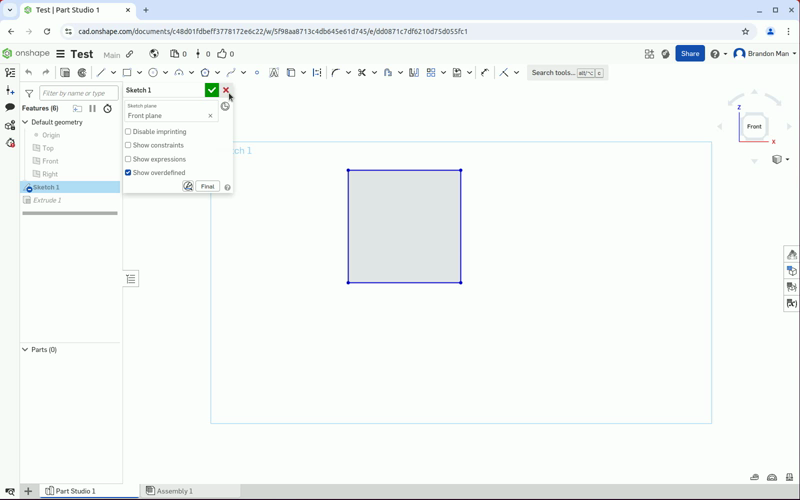
click(229, 92)
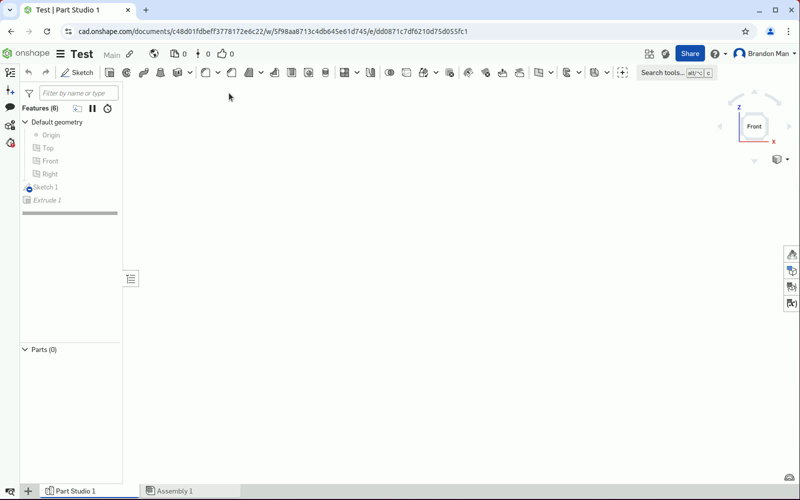
mouse_move(73, 352)
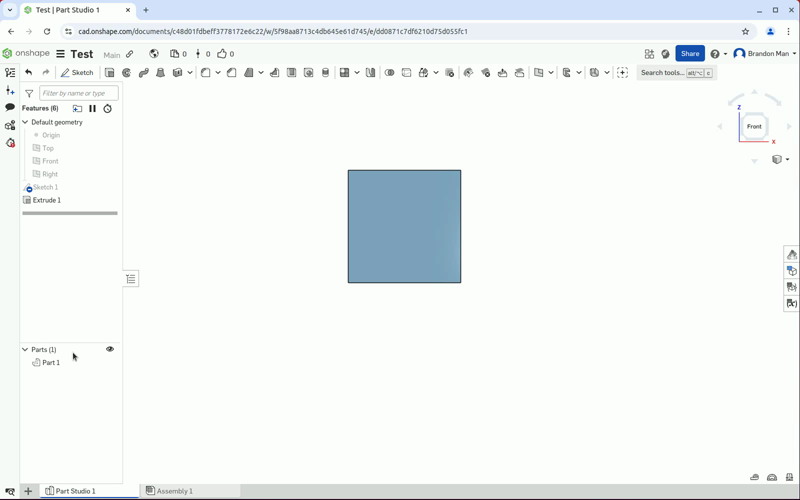
key(y)
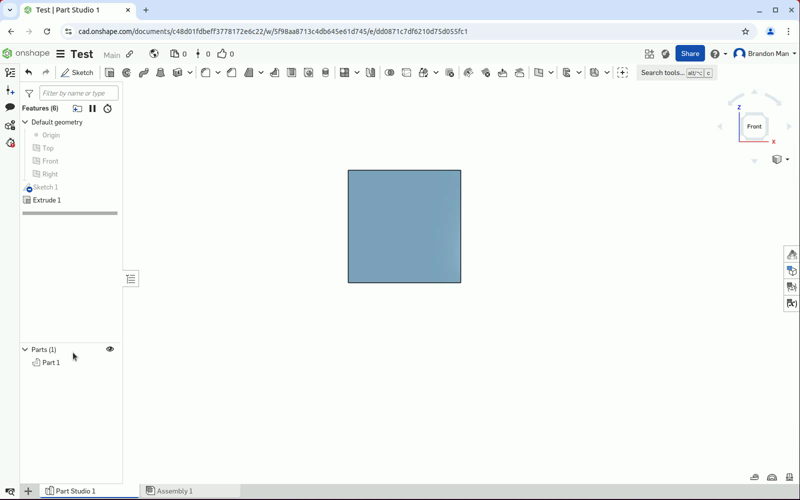
key(shift+p)
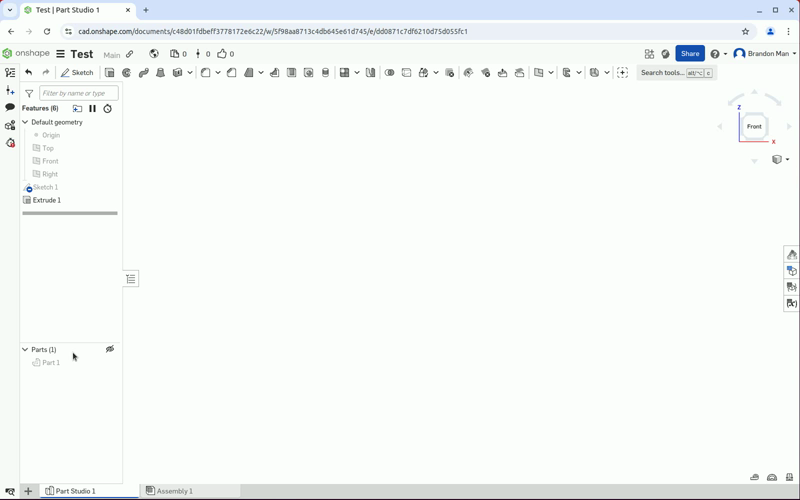
key(space)
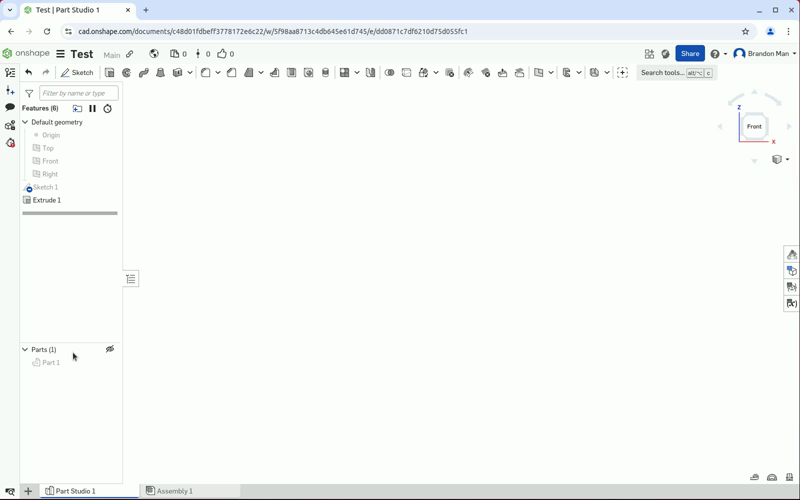
key_down(shift)
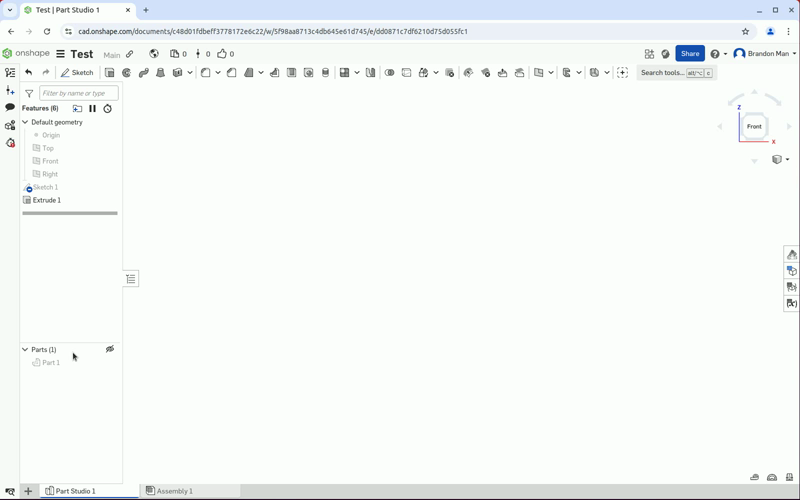
key(left)
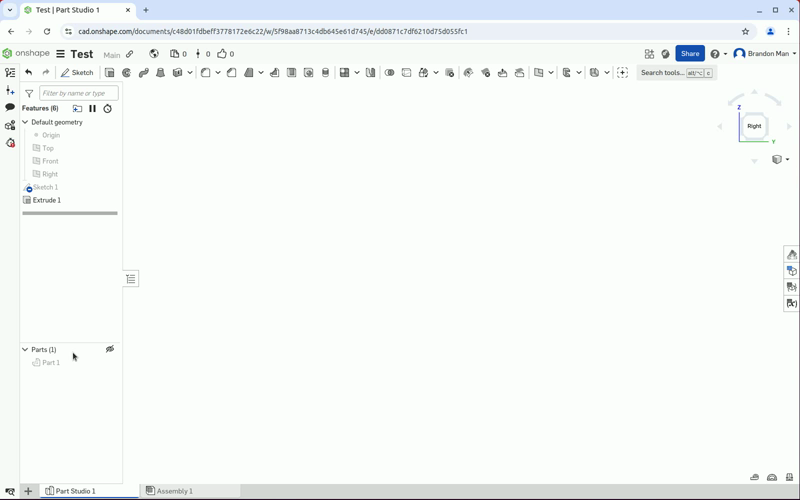
key_up(shift)
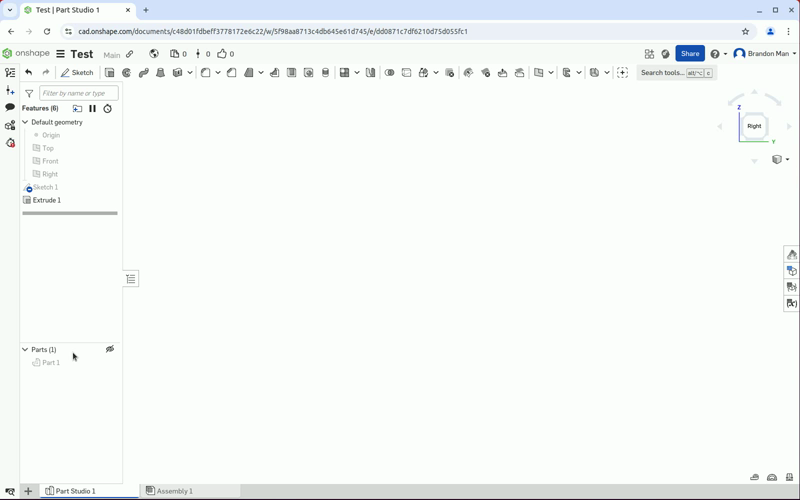
mouse_move(73, 352)
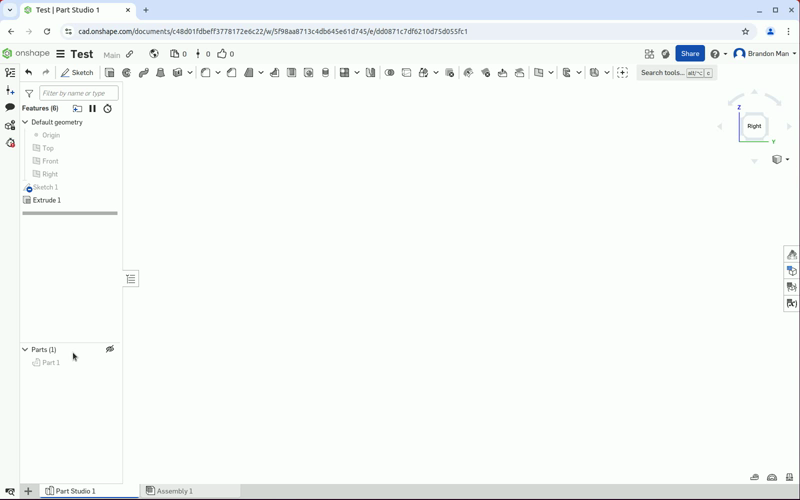
key(shift+y)
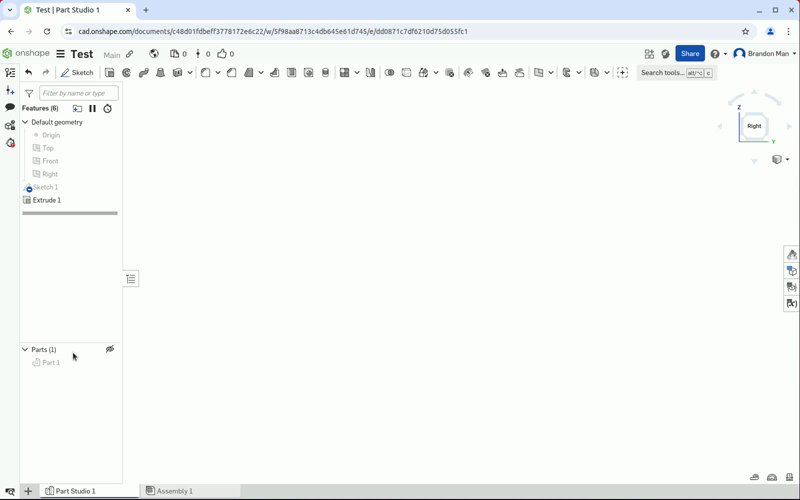
key(shift+s)
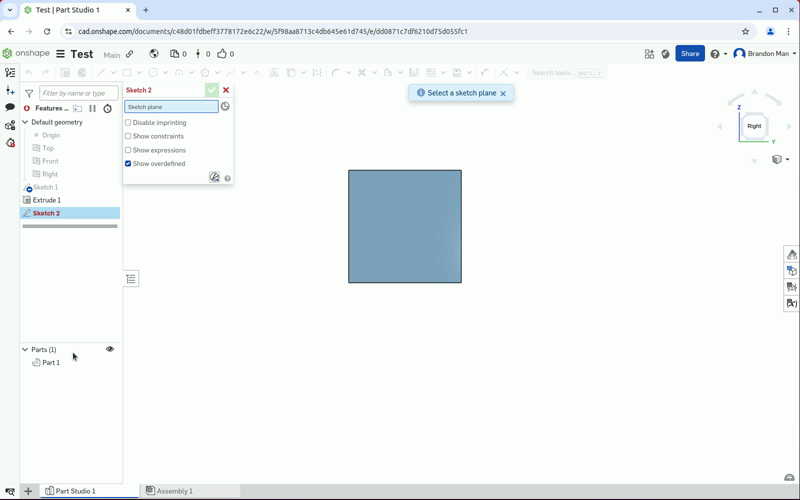
mouse_move(73, 176)
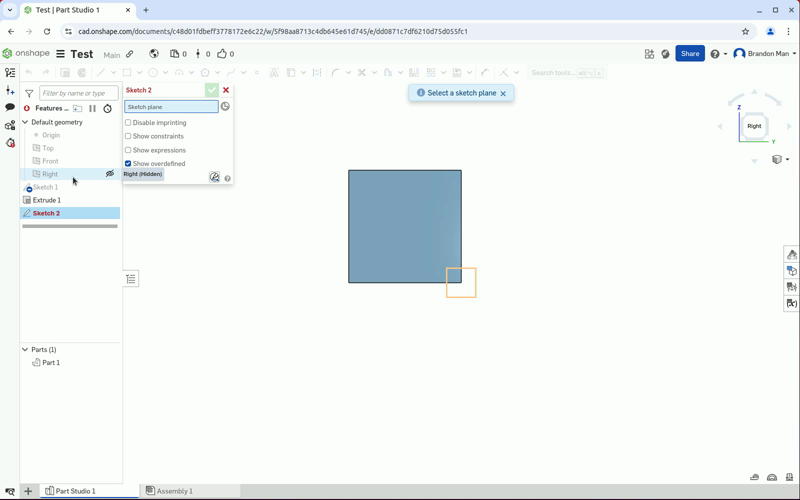
click(73, 176)
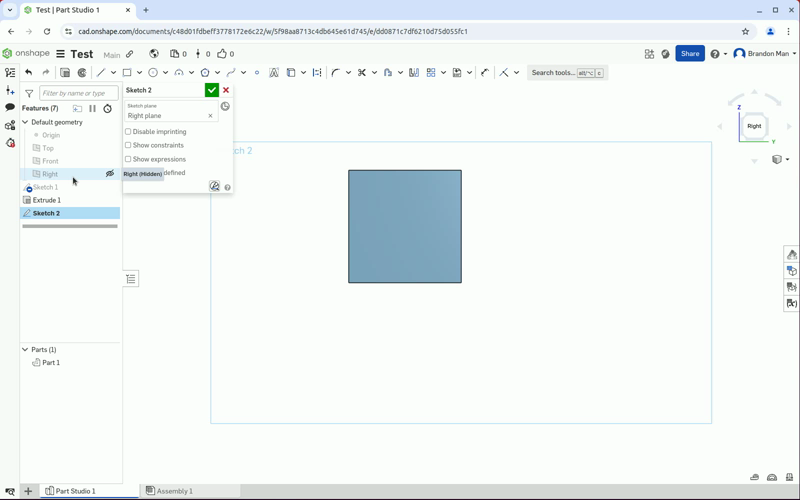
mouse_move(73, 352)
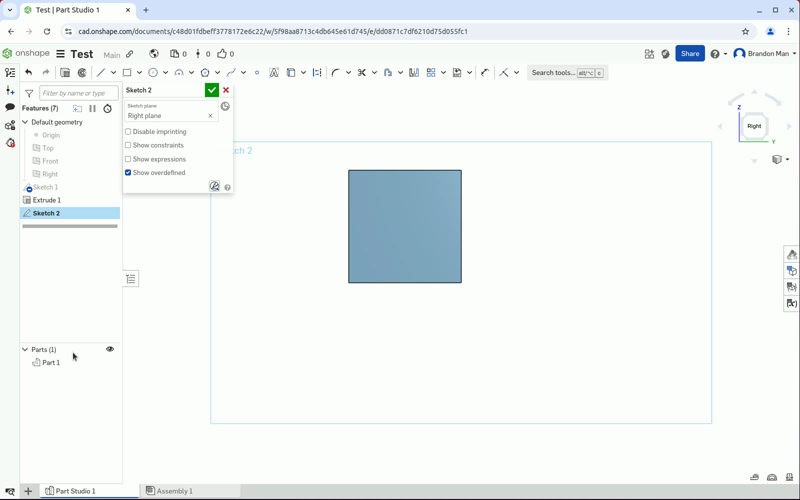
key(y)
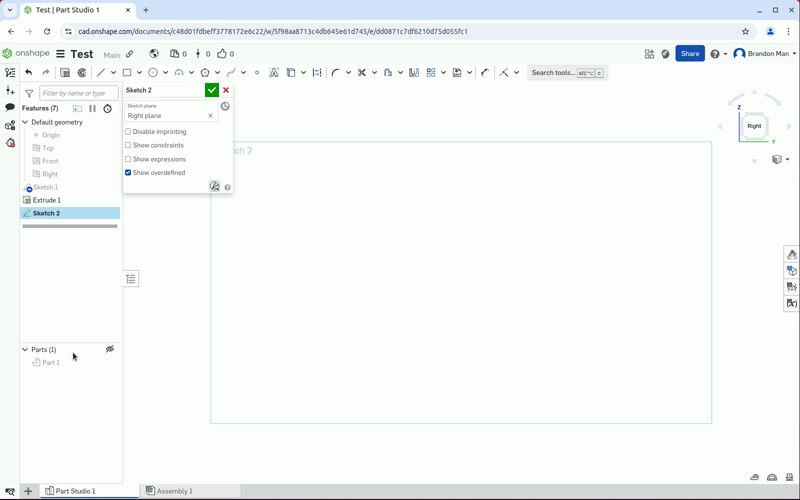
key(l)
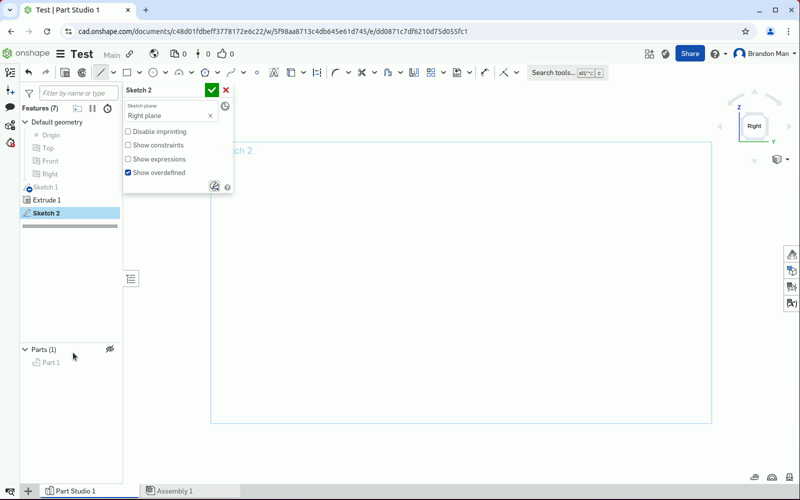
key_down(shift)
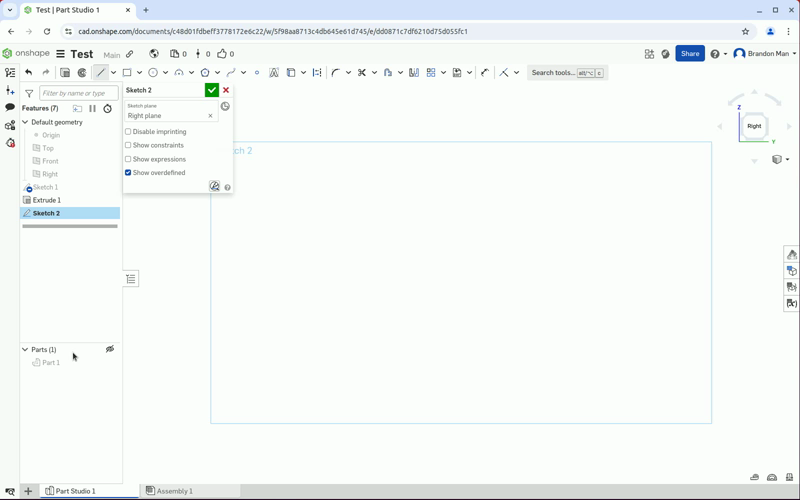
mouse_move(385, 282)
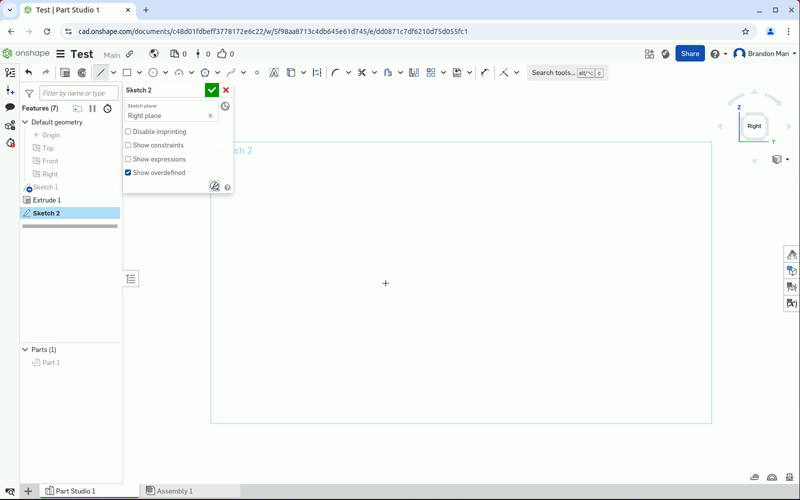
click(385, 282)
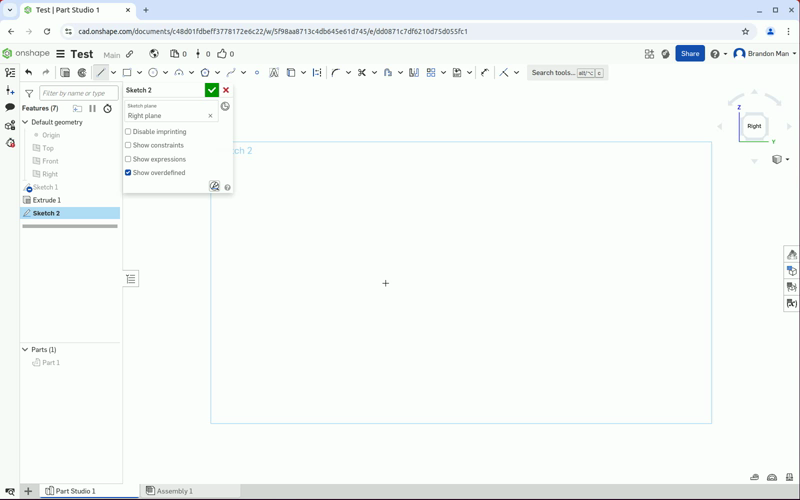
key_up(shift)
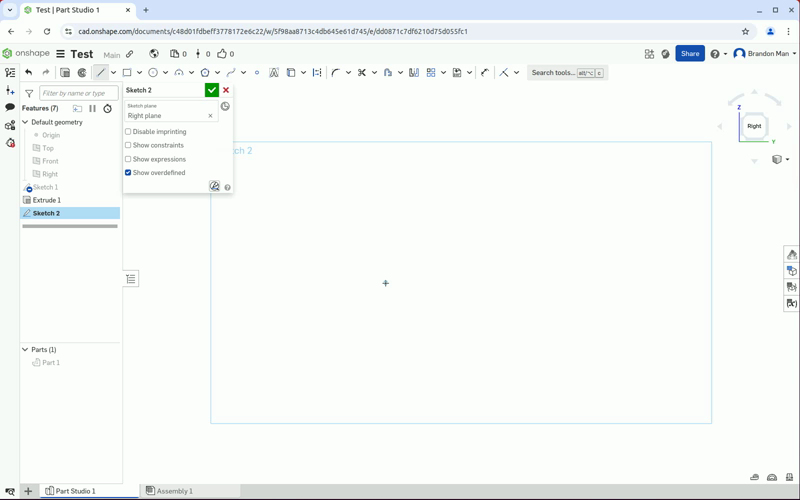
key_down(shift)
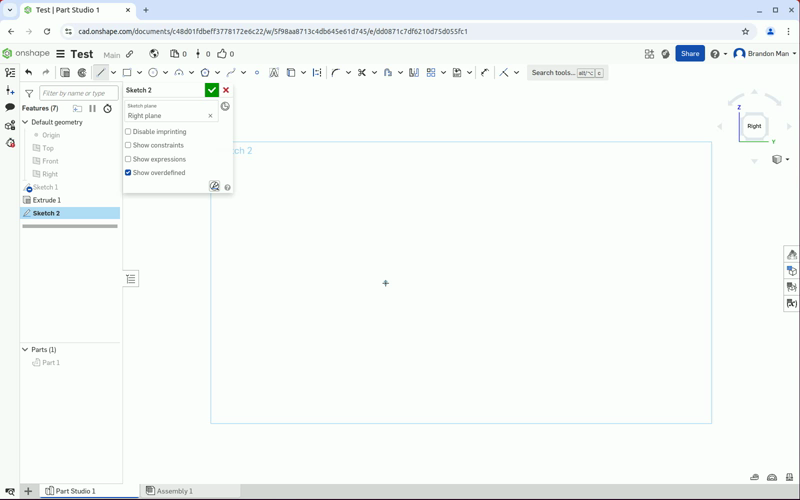
mouse_move(461, 282)
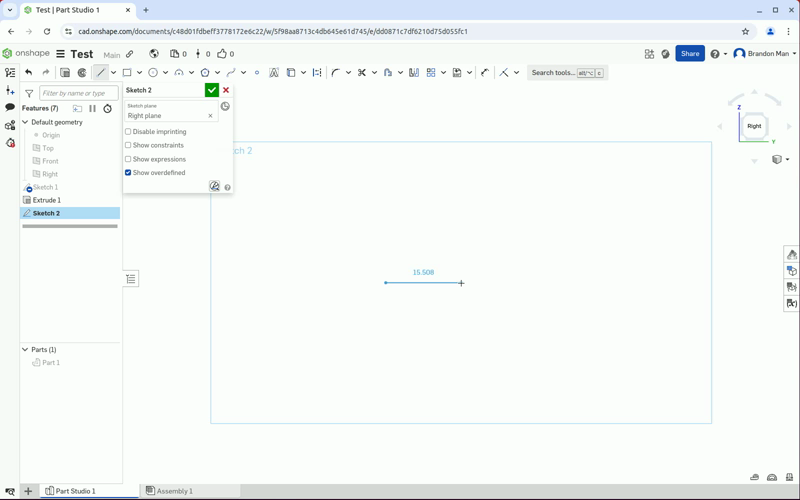
click(461, 282)
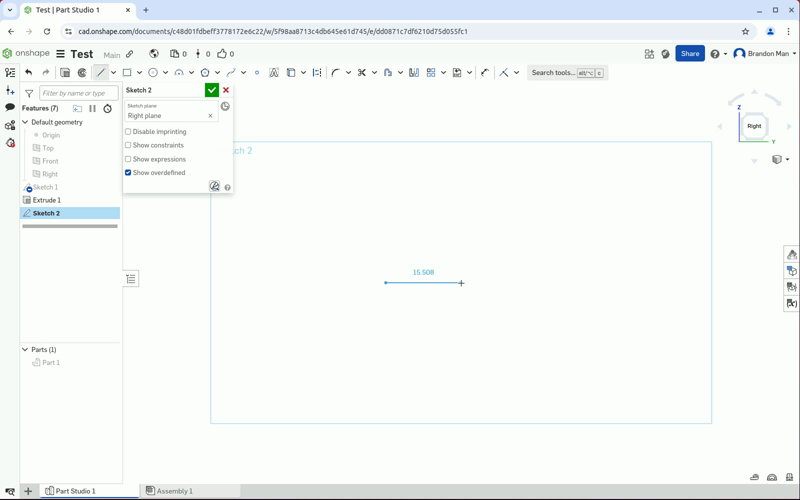
key_up(shift)
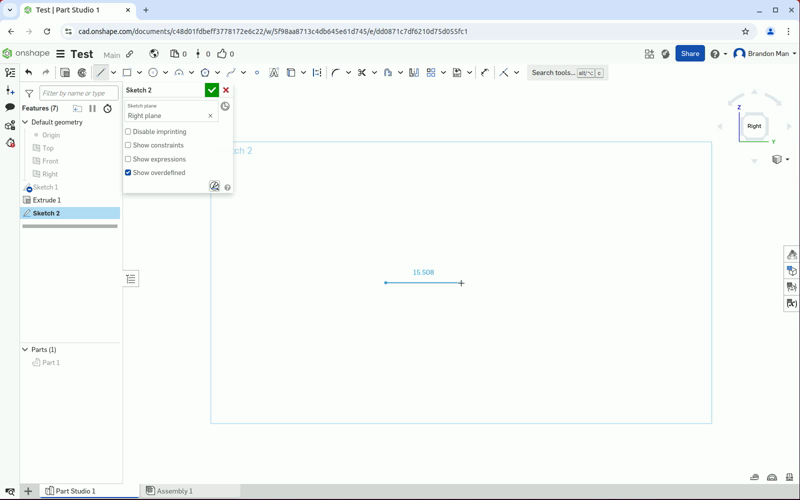
key_down(shift)
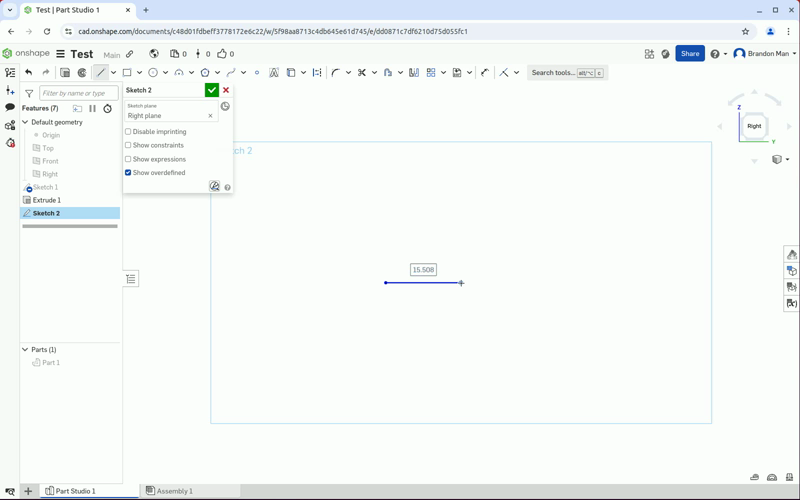
mouse_move(461, 207)
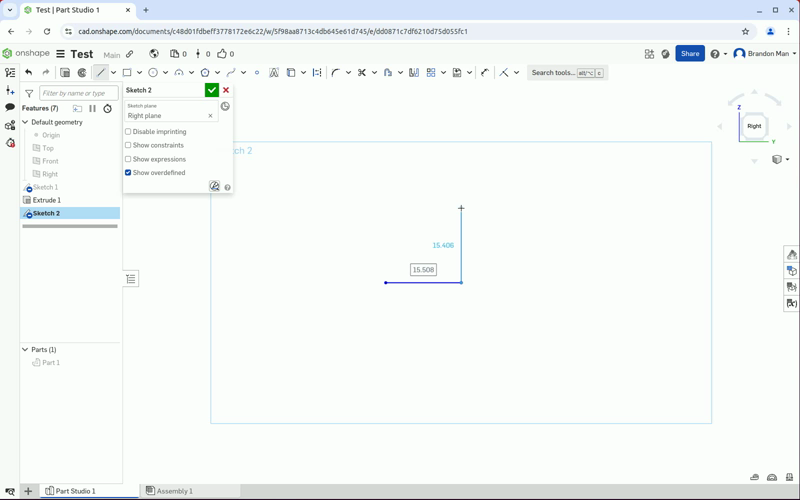
click(461, 207)
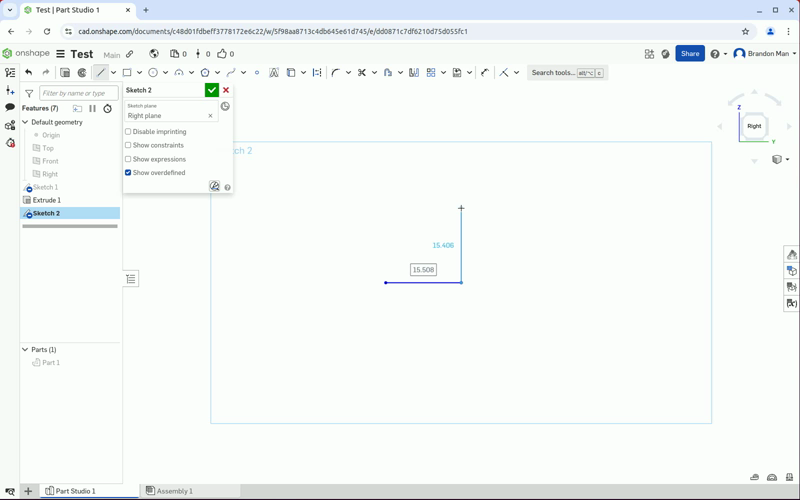
key_up(shift)
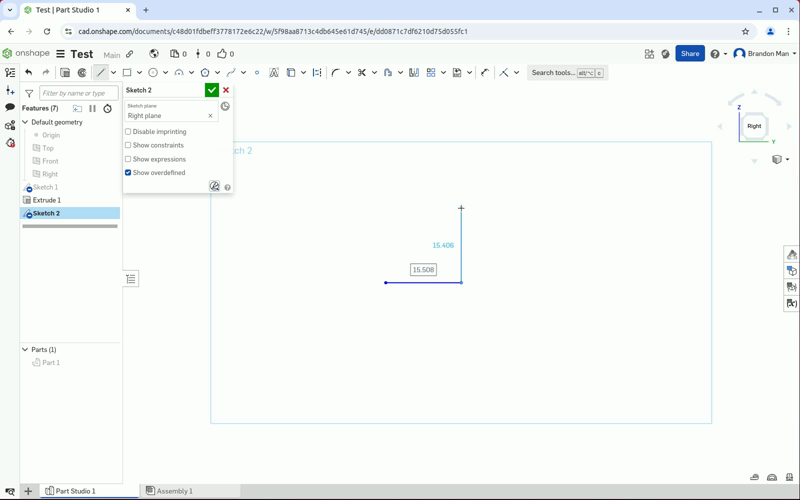
key_down(shift)
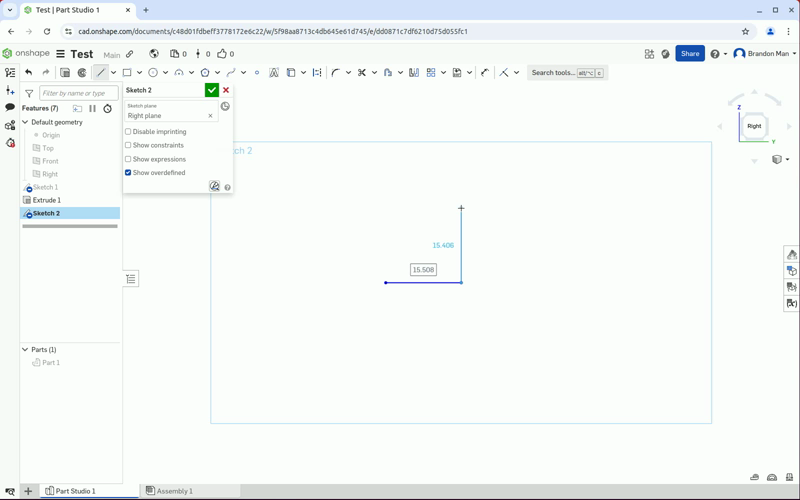
mouse_move(385, 282)
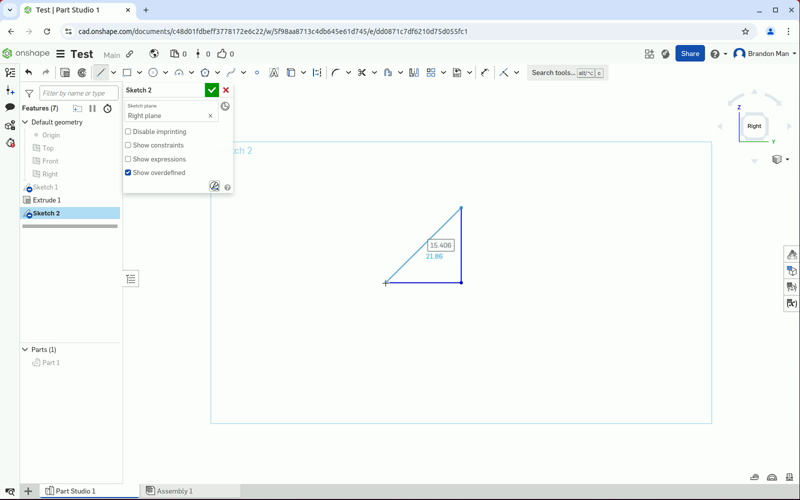
key_up(shift)
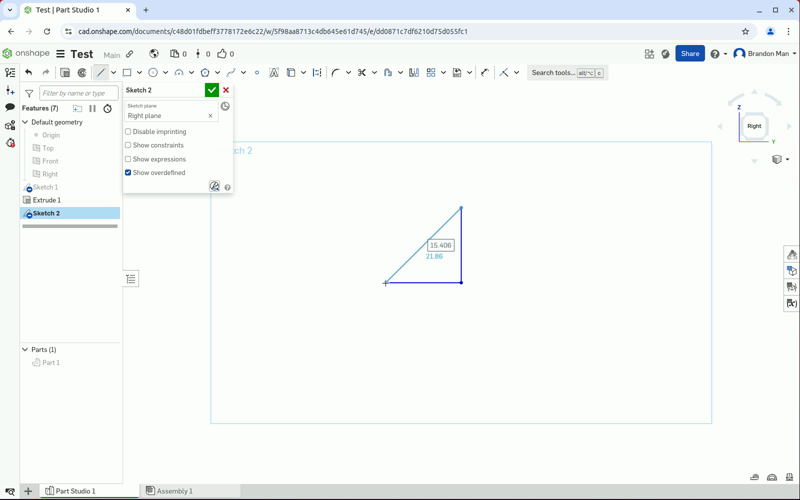
click(385, 282)
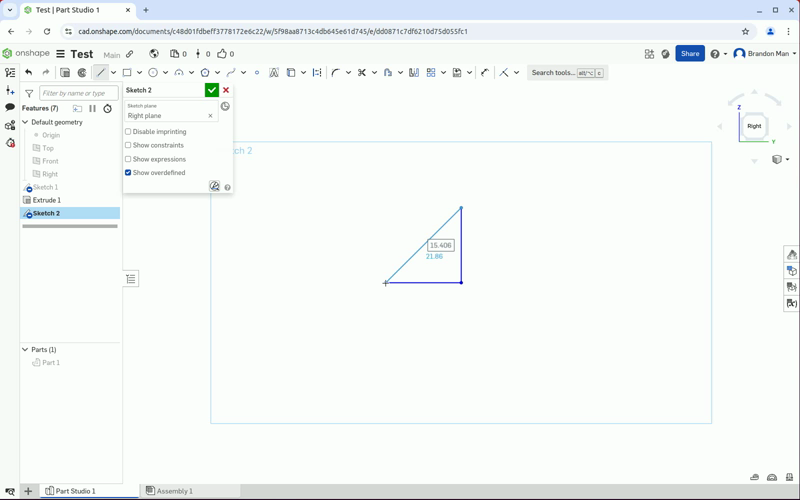
key(esc)
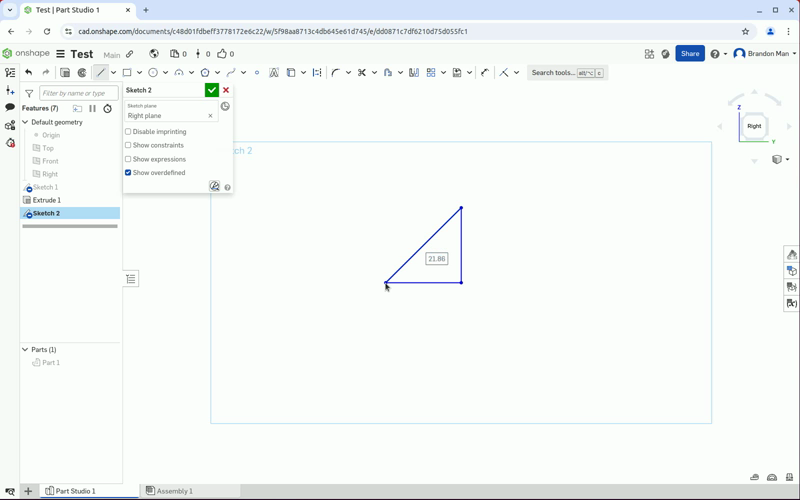
mouse_move(448, 241)
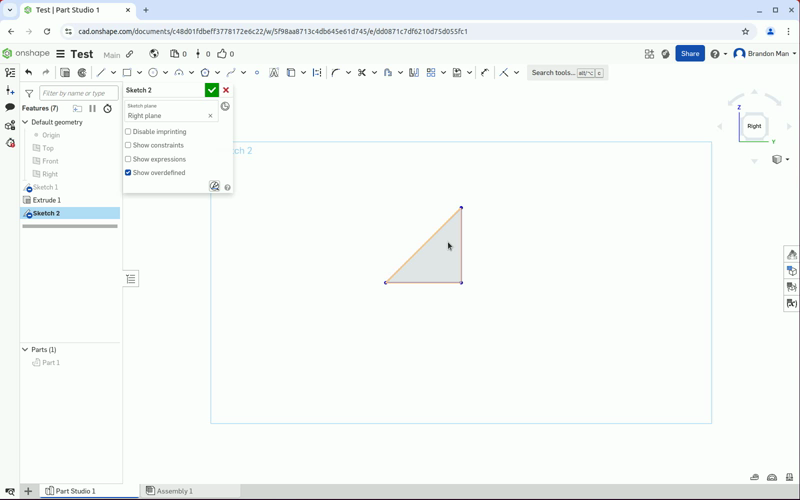
click(448, 241)
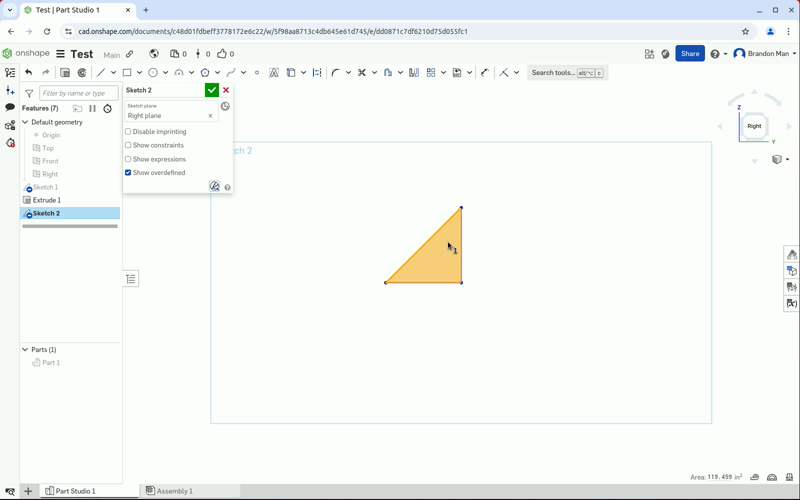
mouse_move(73, 352)
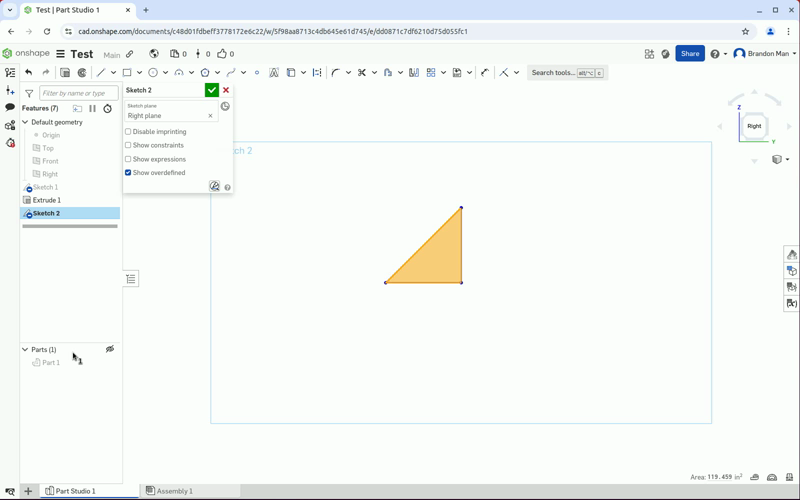
key(shift+y)
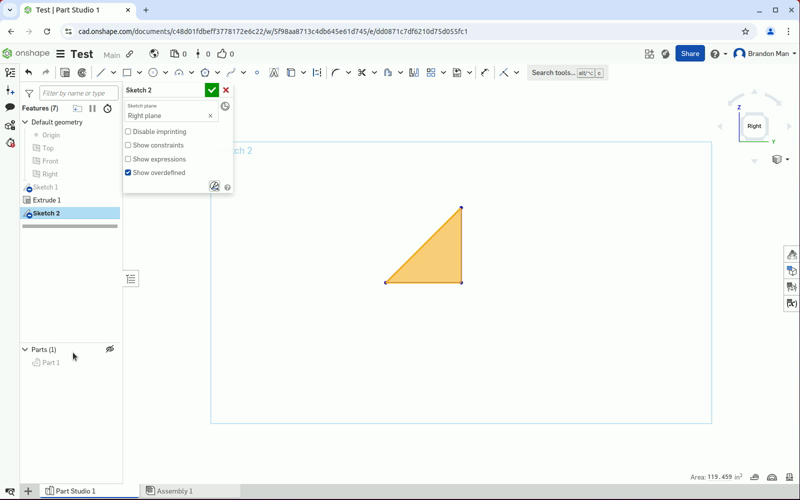
key(shift+e)
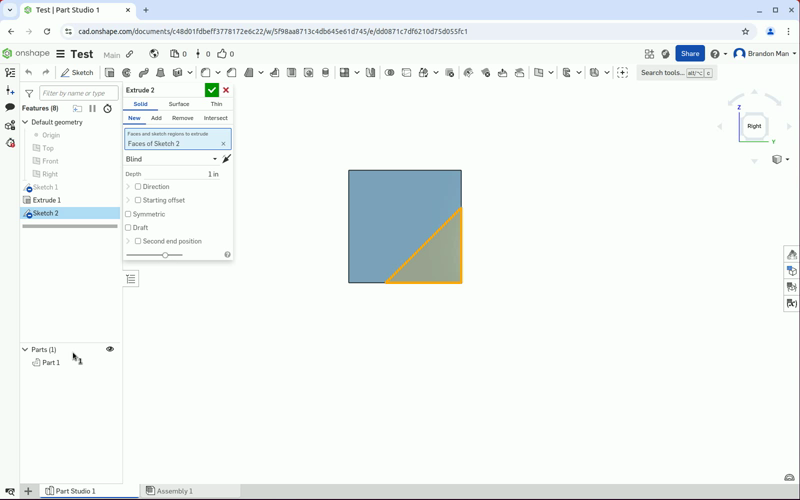
mouse_move(143, 106)
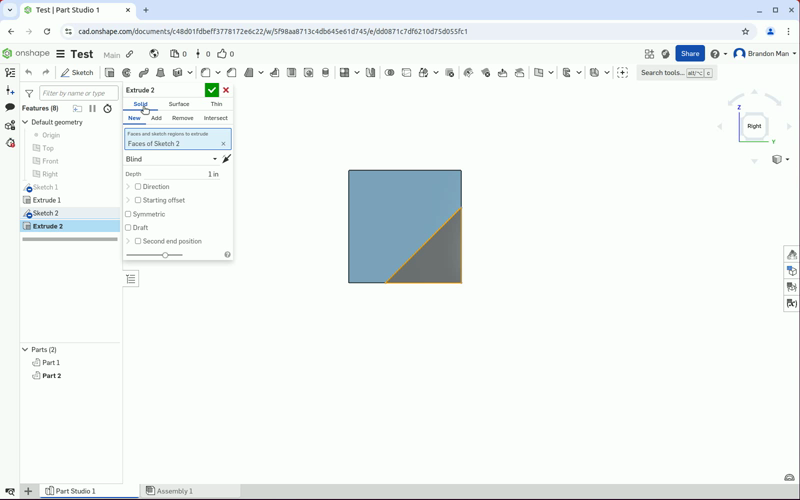
click(143, 106)
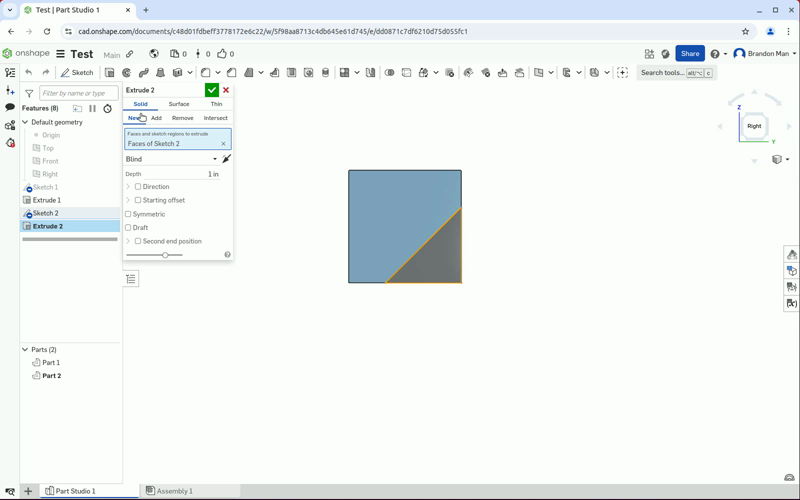
mouse_move(137, 120)
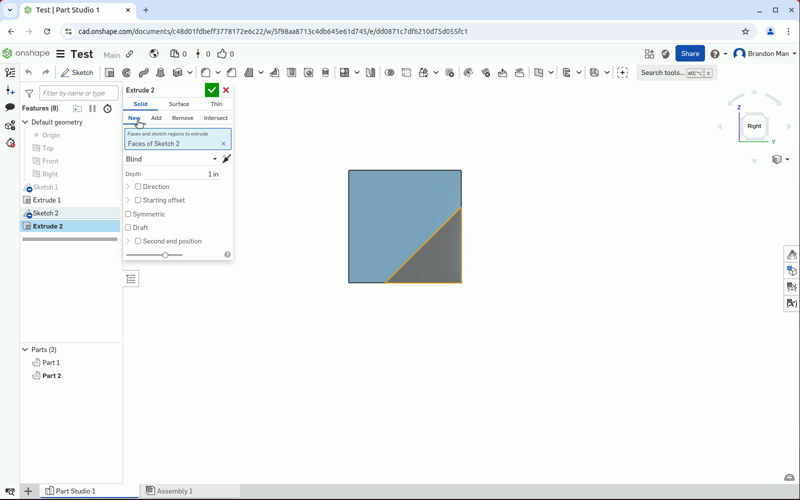
click(137, 120)
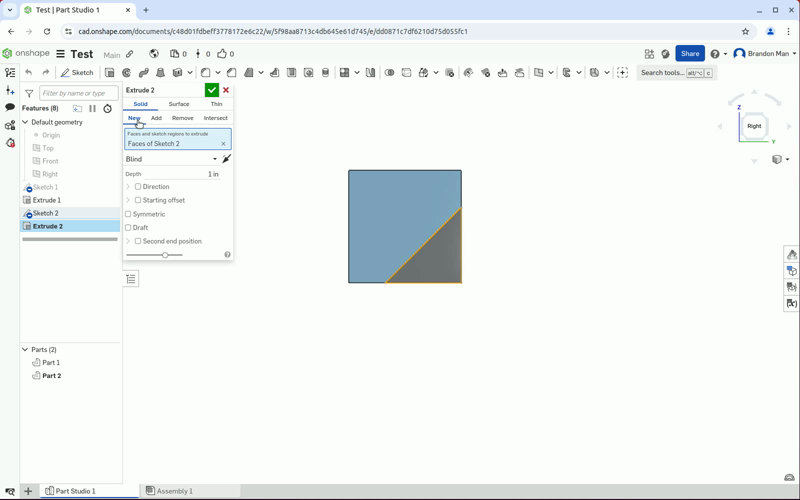
key(tab, 4)
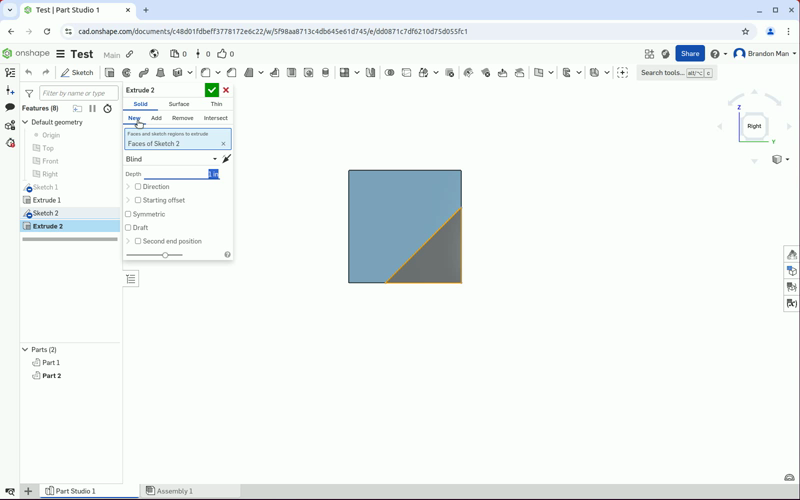
text(23.108)
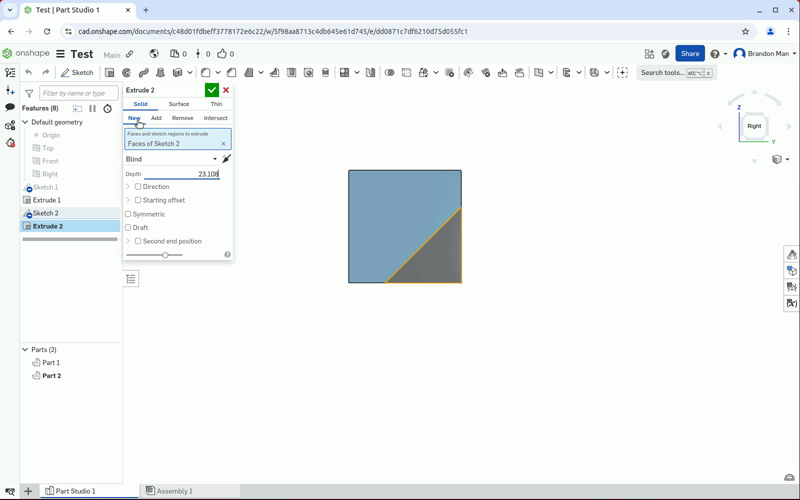
key(enter)
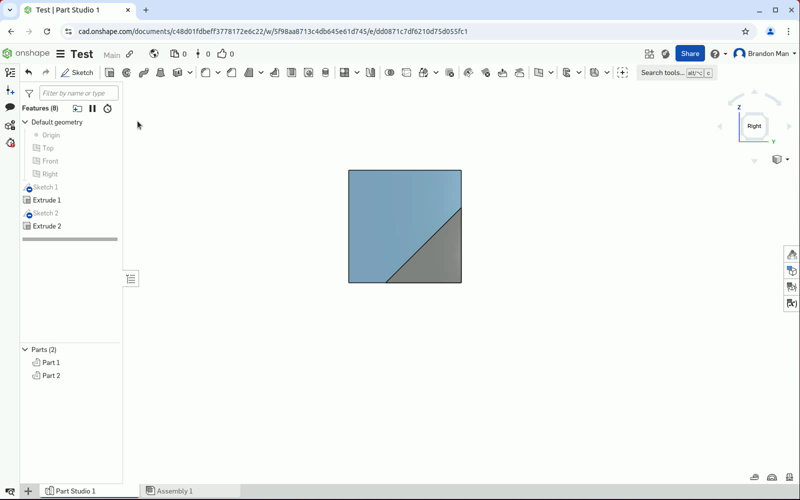
key(shift+h)
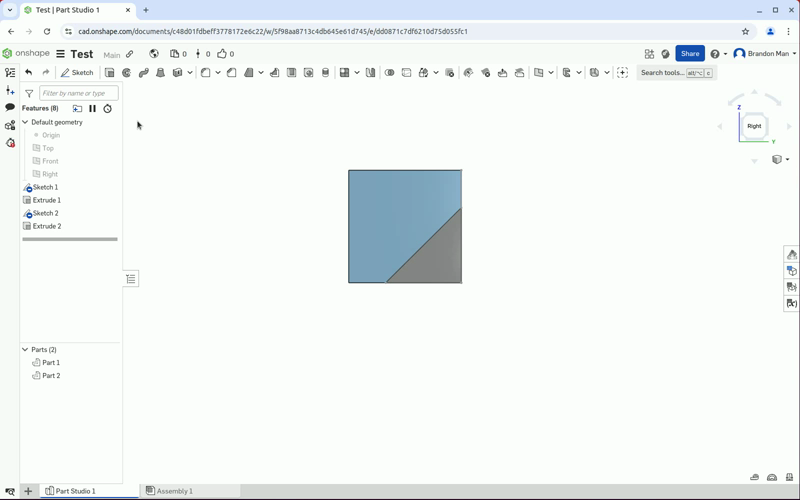
key(shift+h)
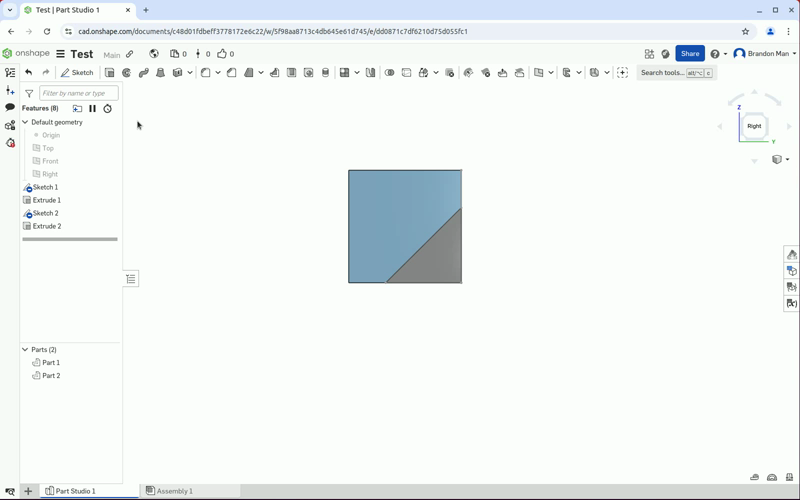
key(shift+7)
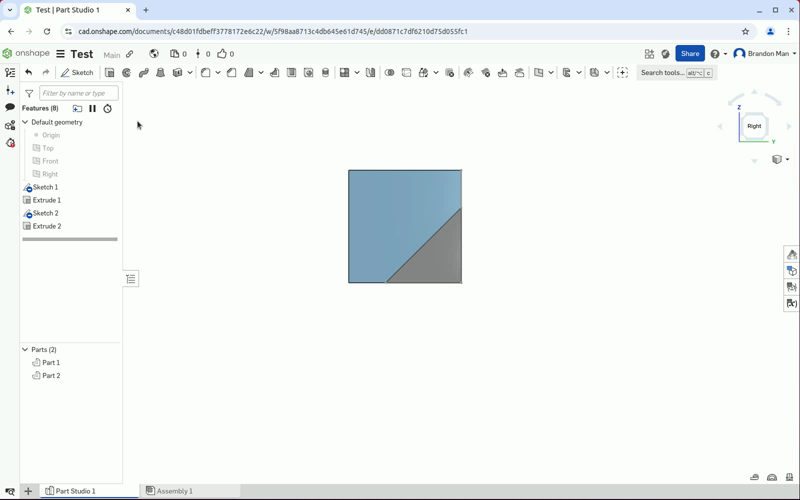
key(right, 2)
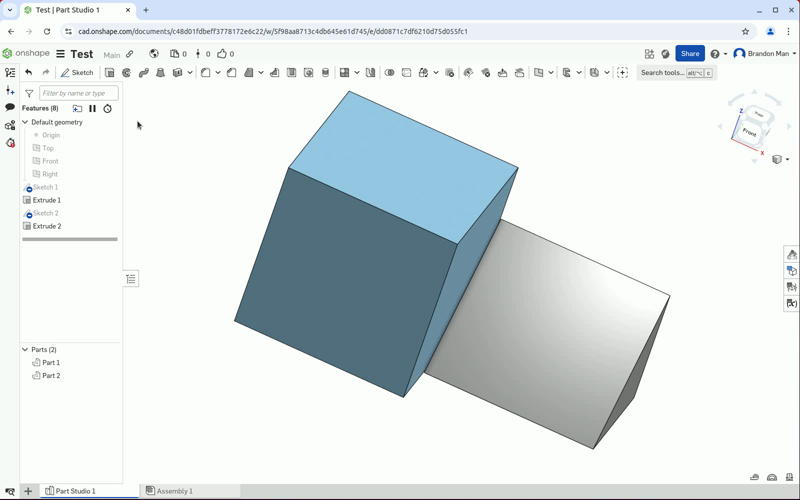
key(down, 2)
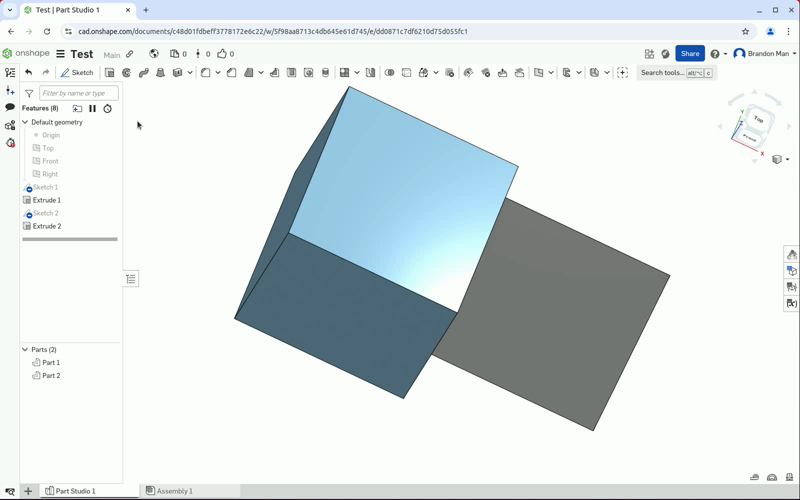
key(up, 2)
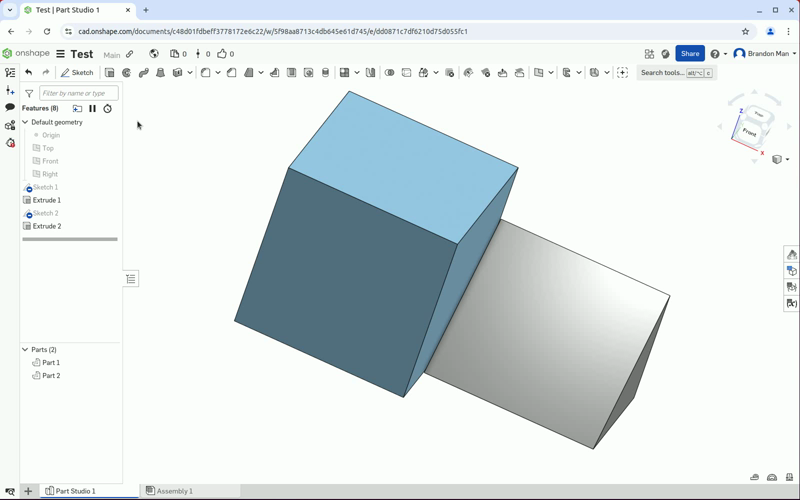
key(left, 2)
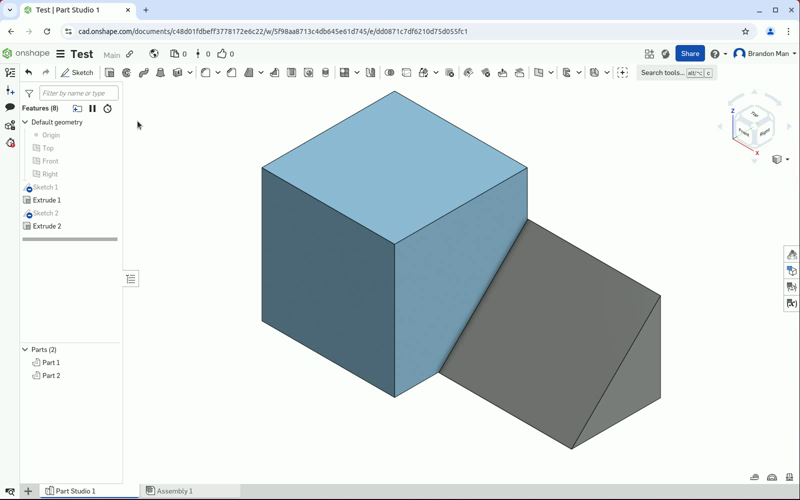
mouse_move(73, 189)
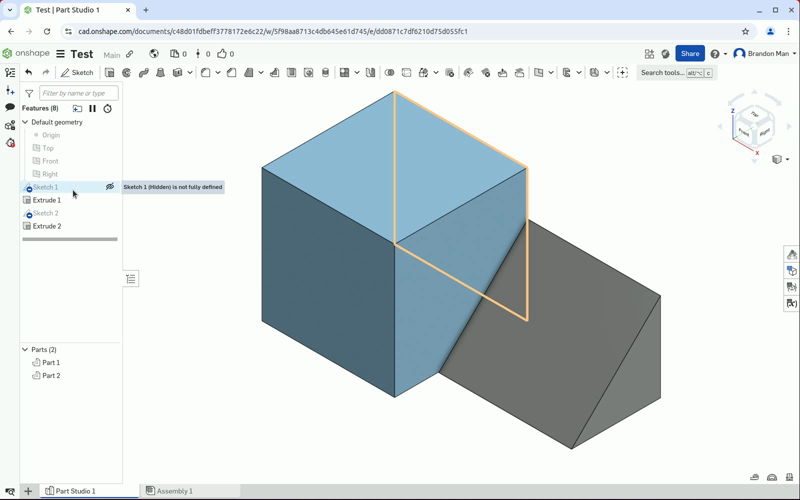
click(73, 189)